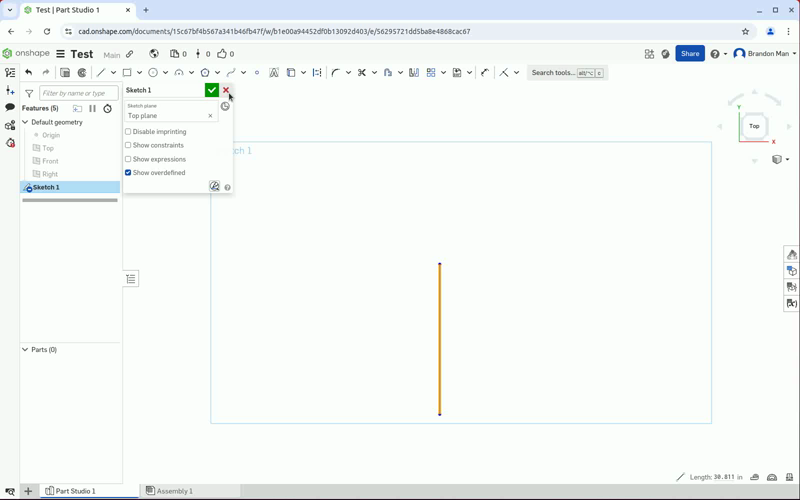
key(shift+h)
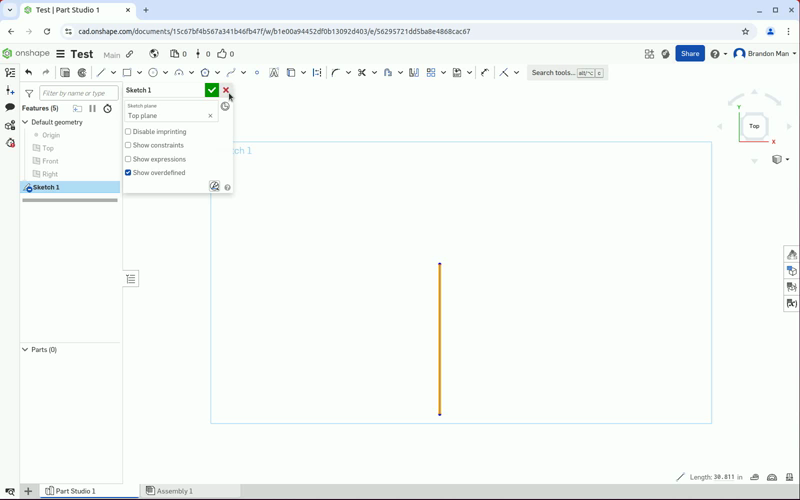
key(shift+s)
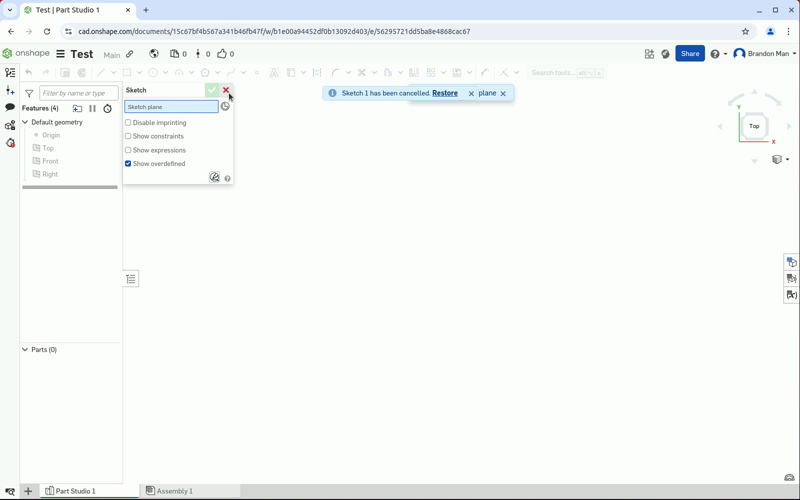
mouse_move(73, 150)
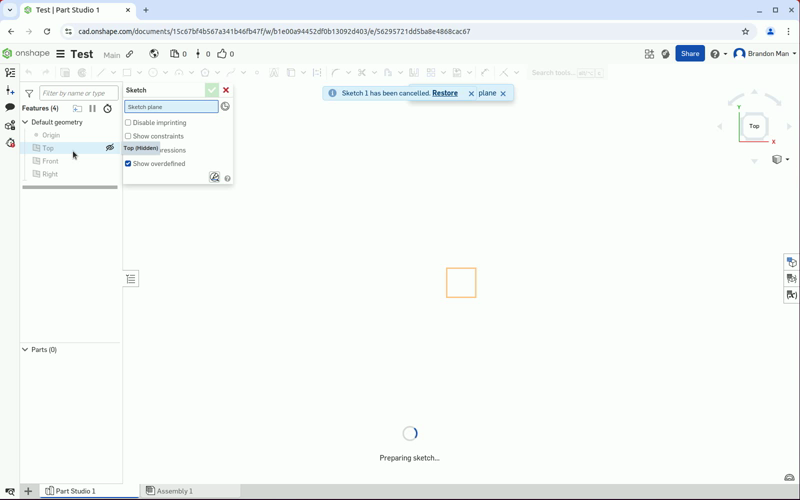
click(73, 150)
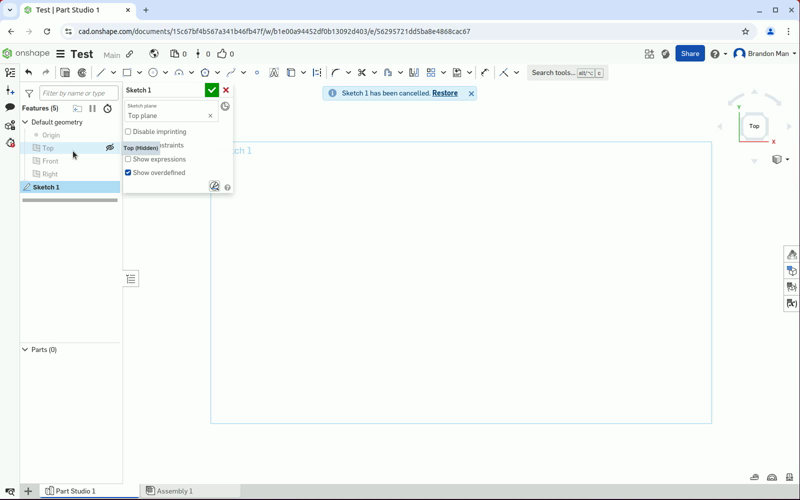
mouse_move(73, 352)
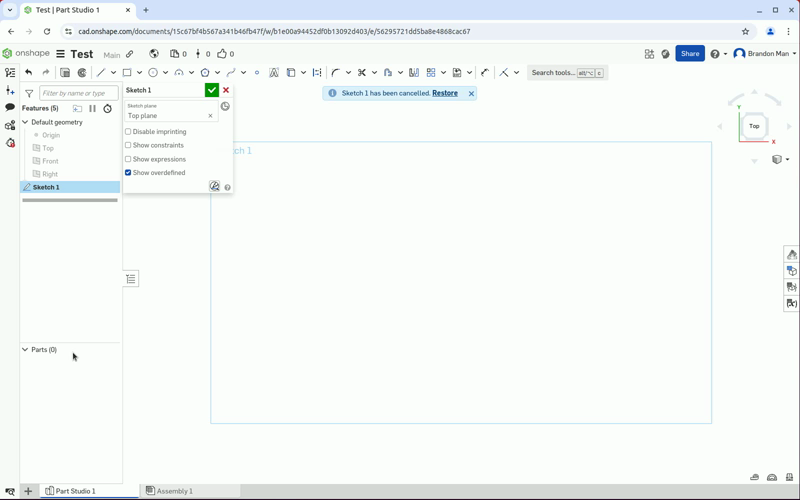
key(y)
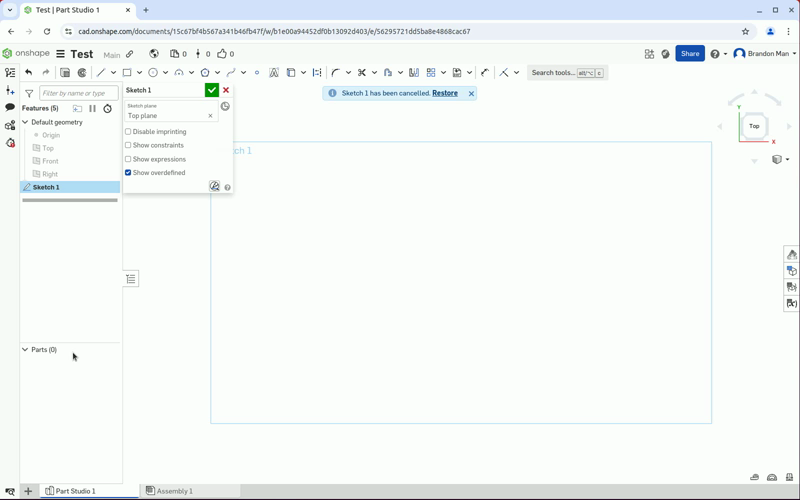
key(l)
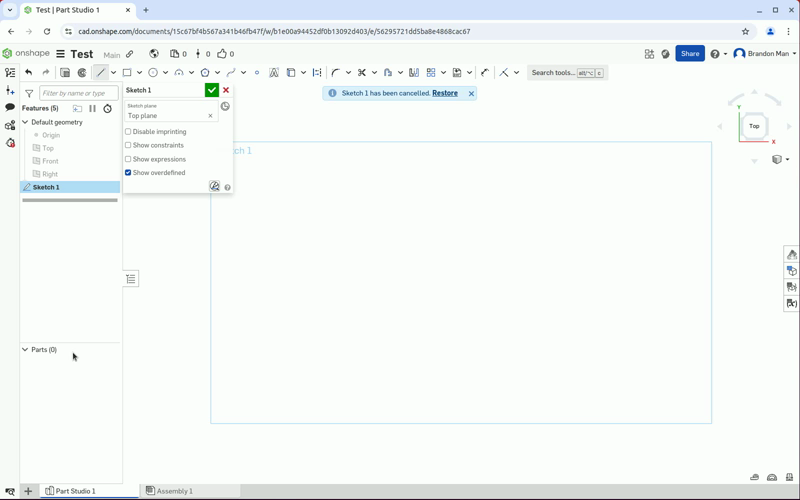
key_down(shift)
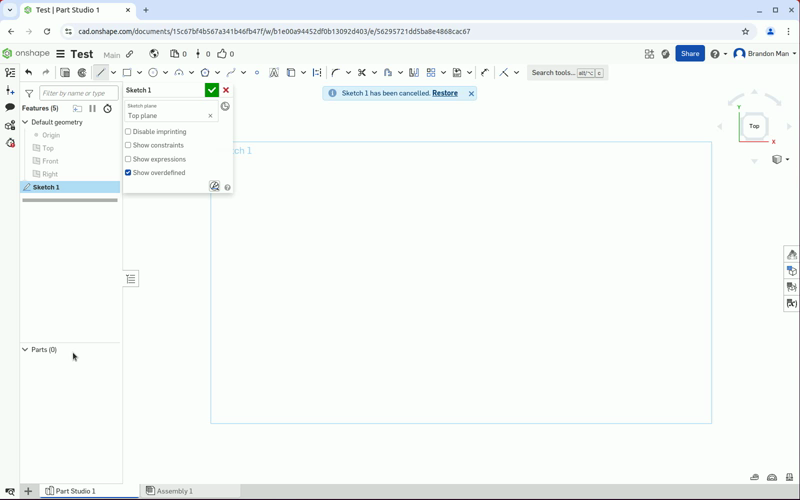
mouse_move(366, 395)
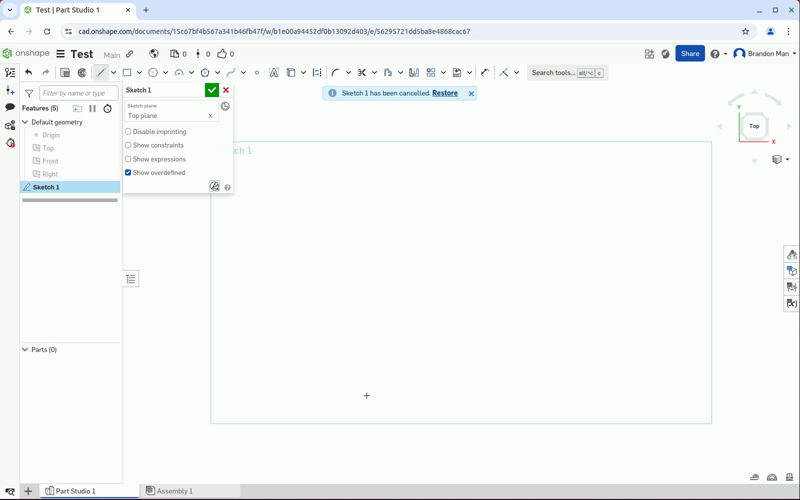
click(366, 395)
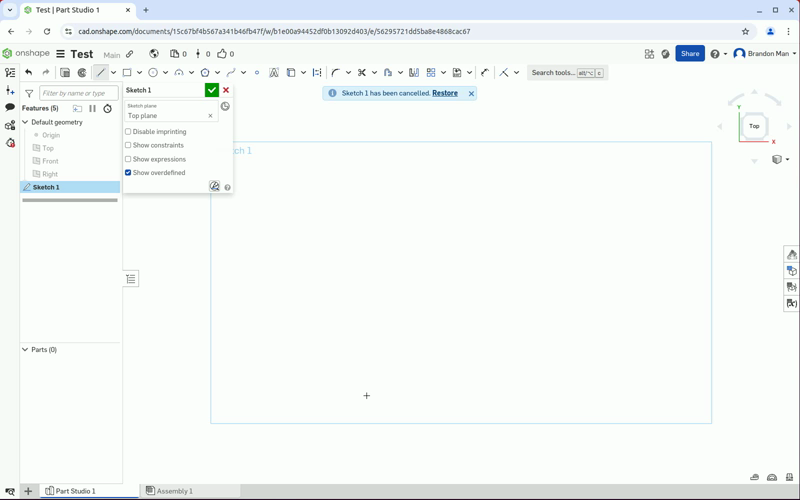
key_up(shift)
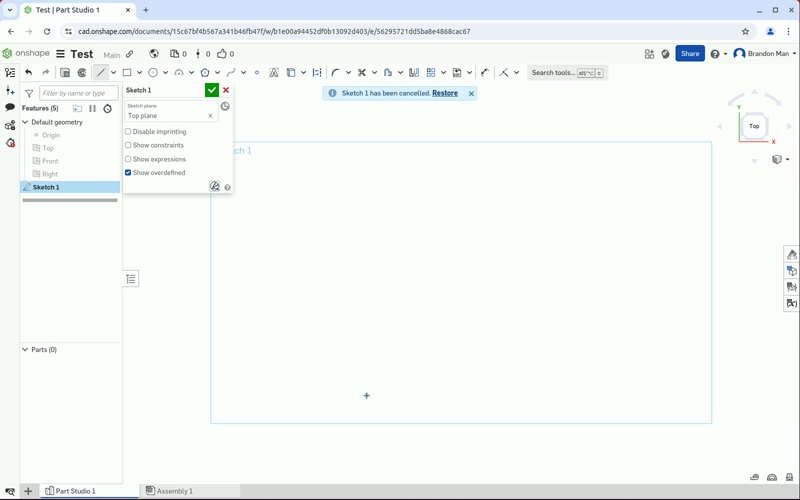
key_down(shift)
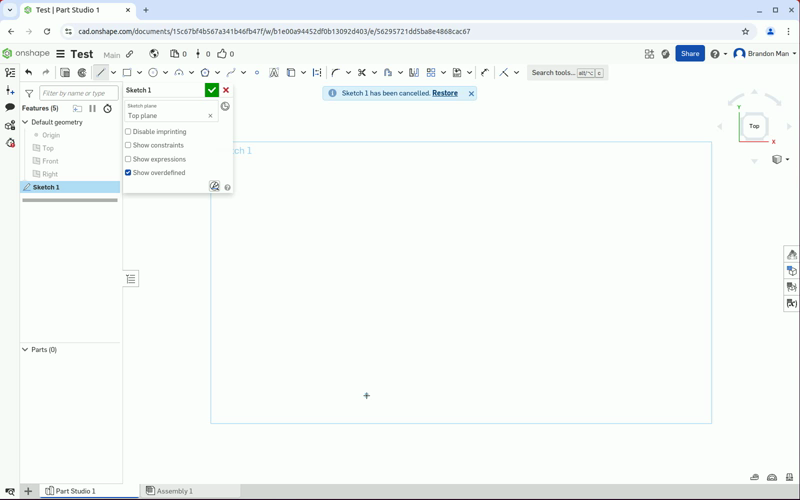
mouse_move(553, 395)
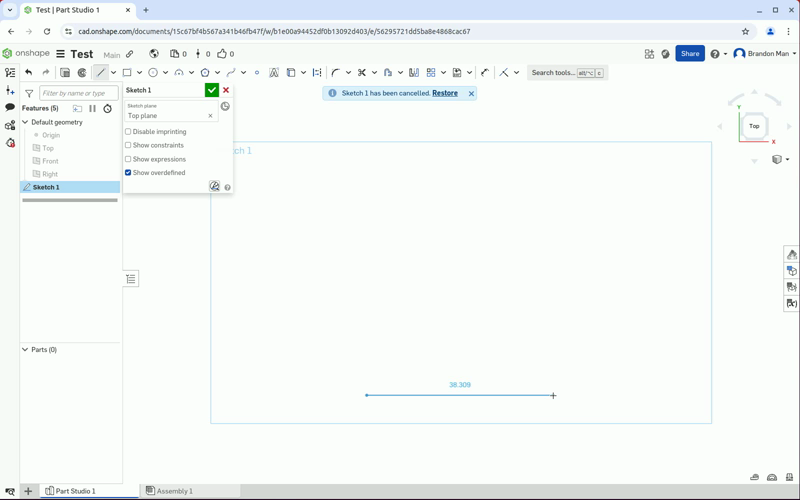
click(553, 395)
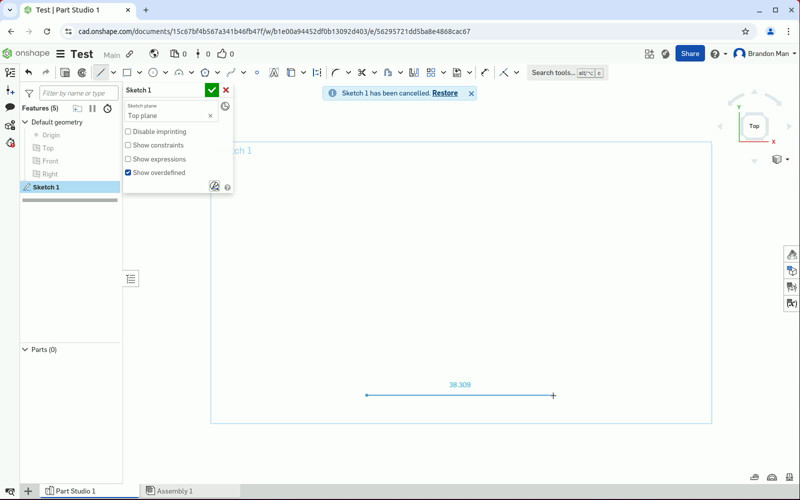
key_up(shift)
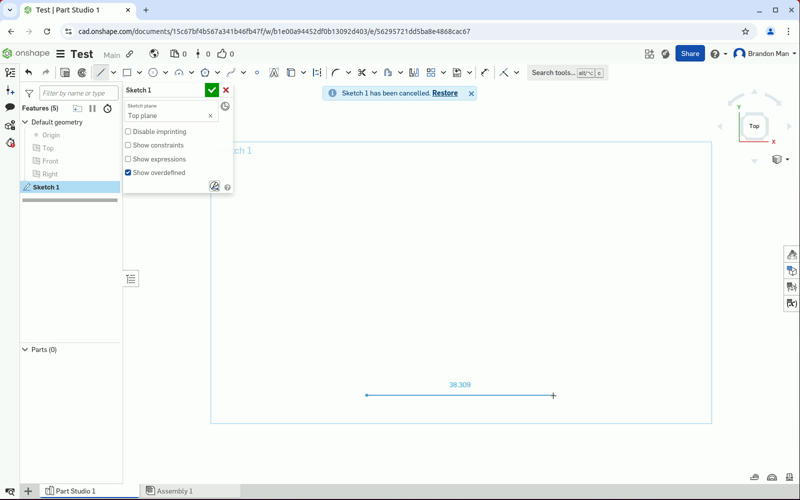
key_down(shift)
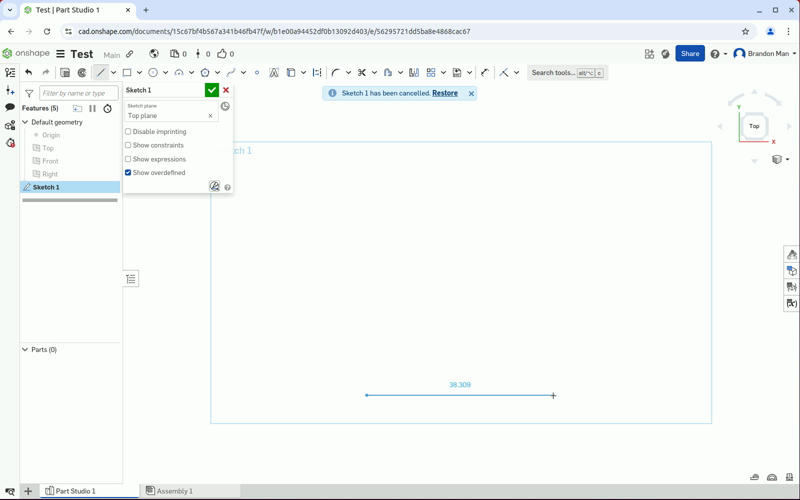
mouse_move(553, 171)
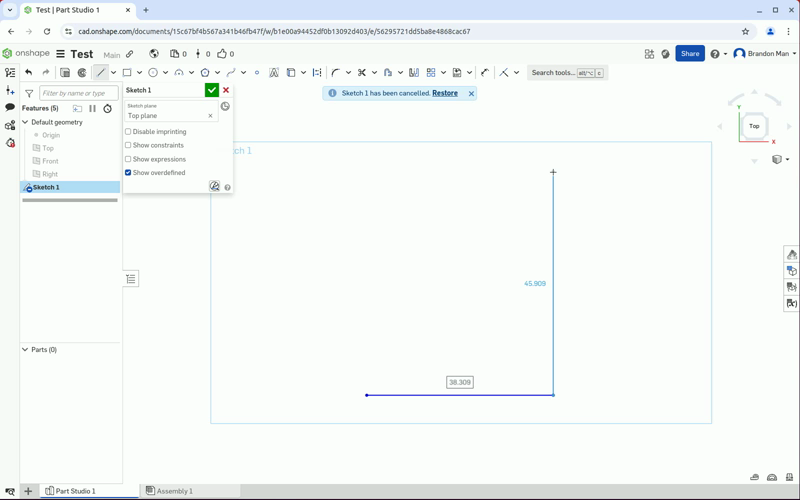
click(553, 171)
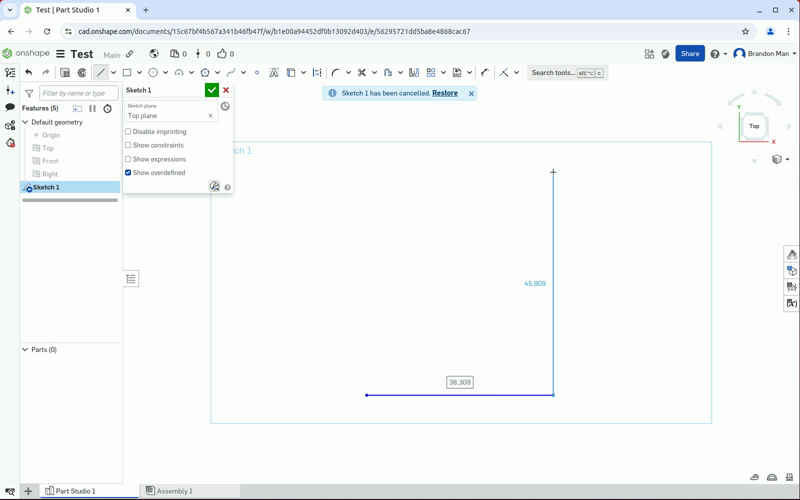
key_up(shift)
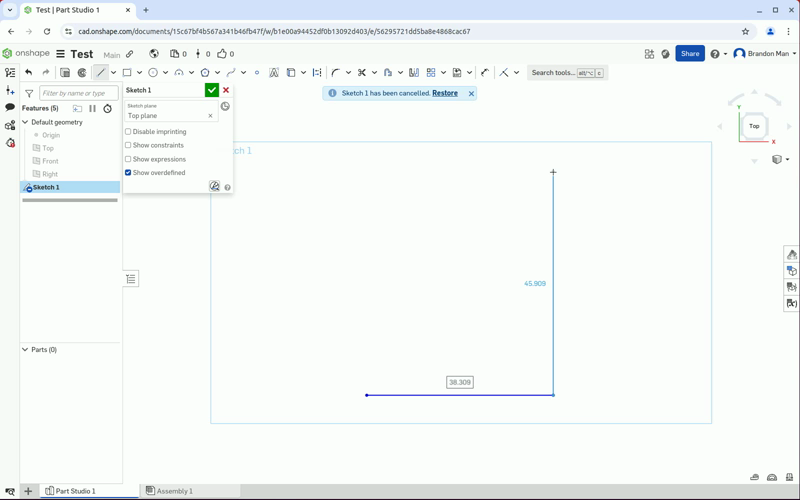
key_down(shift)
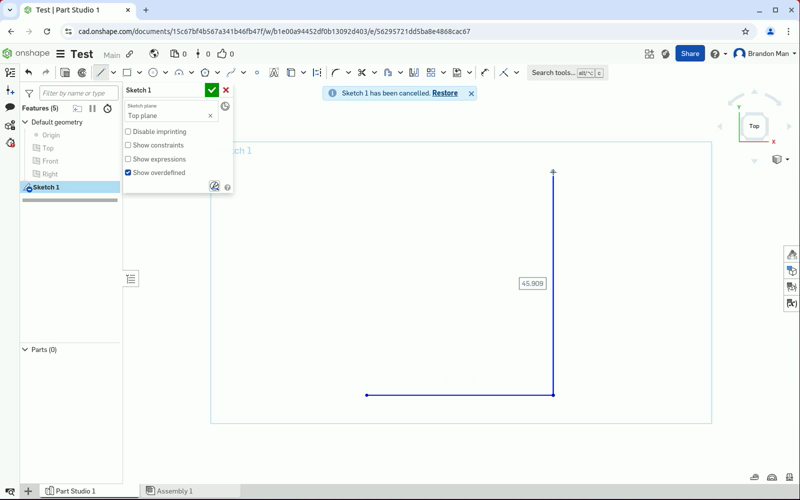
mouse_move(366, 171)
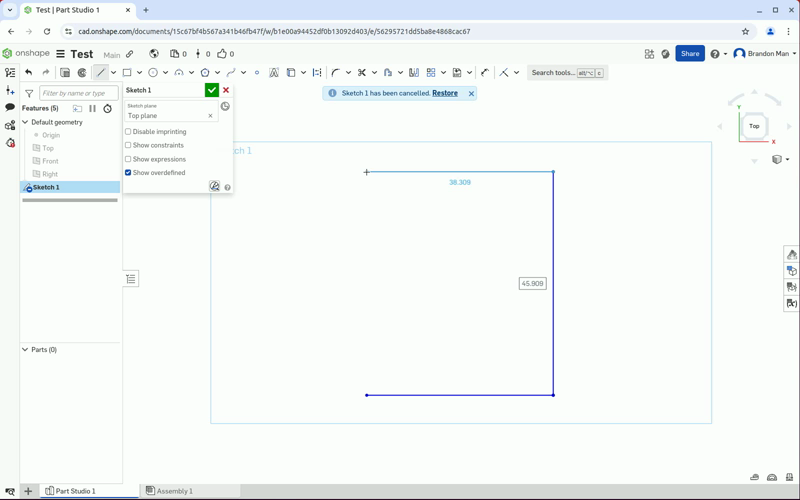
click(366, 171)
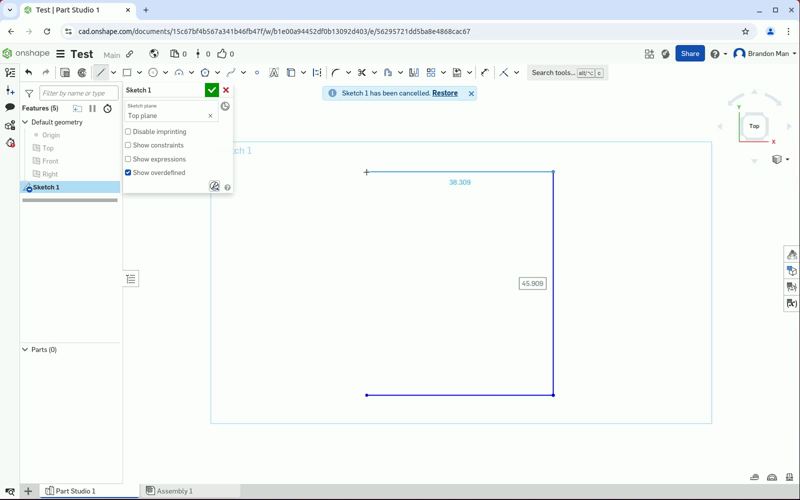
key_up(shift)
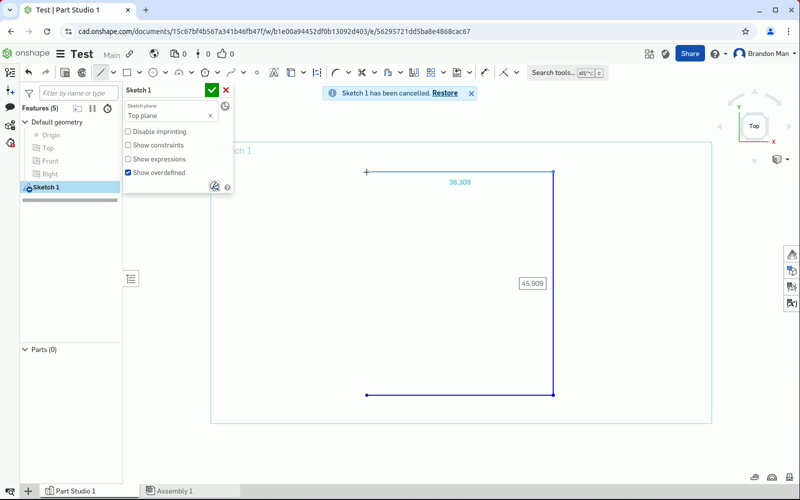
key_down(shift)
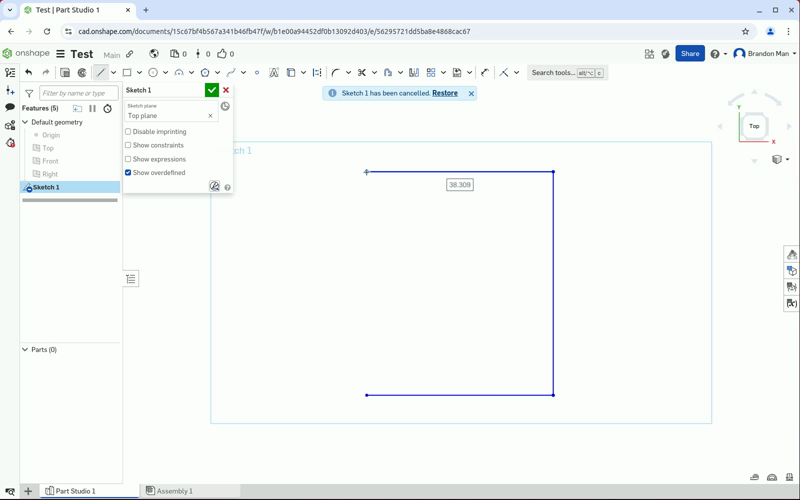
mouse_move(366, 395)
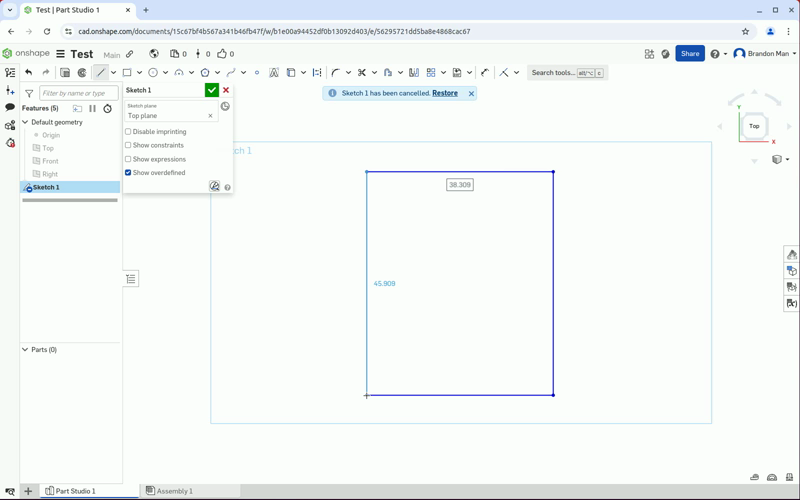
key_up(shift)
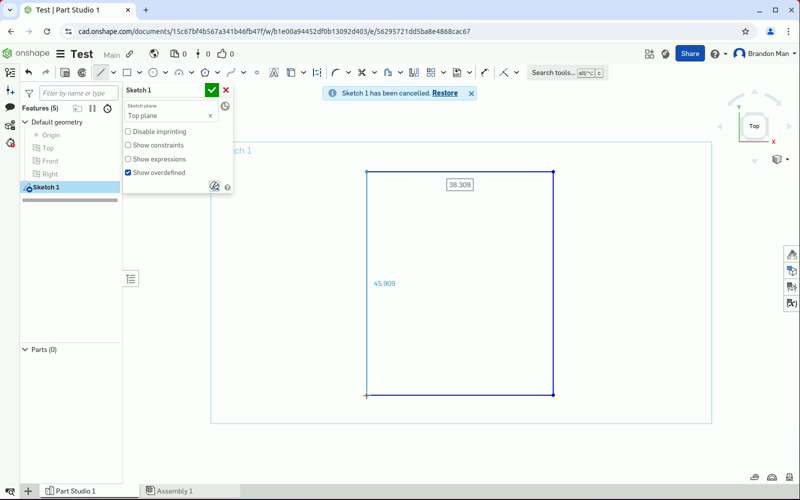
click(366, 395)
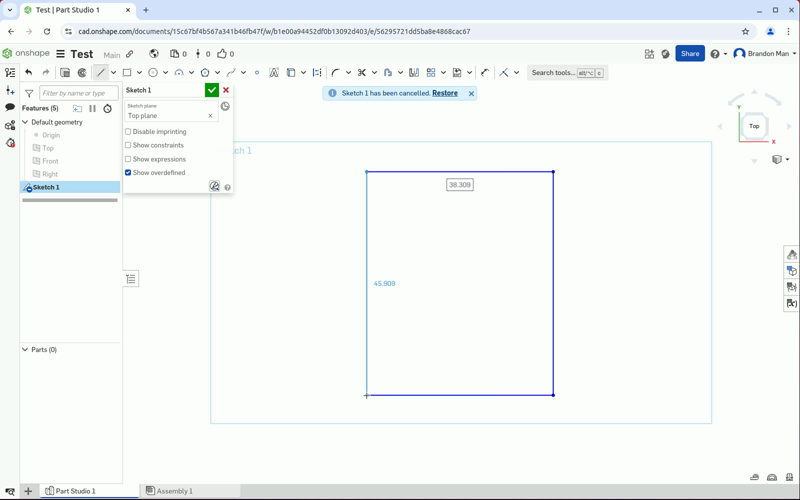
key(esc)
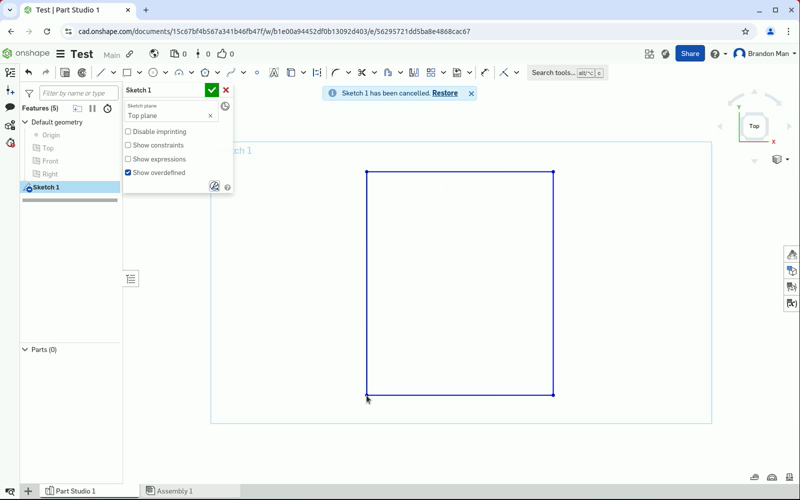
key(c)
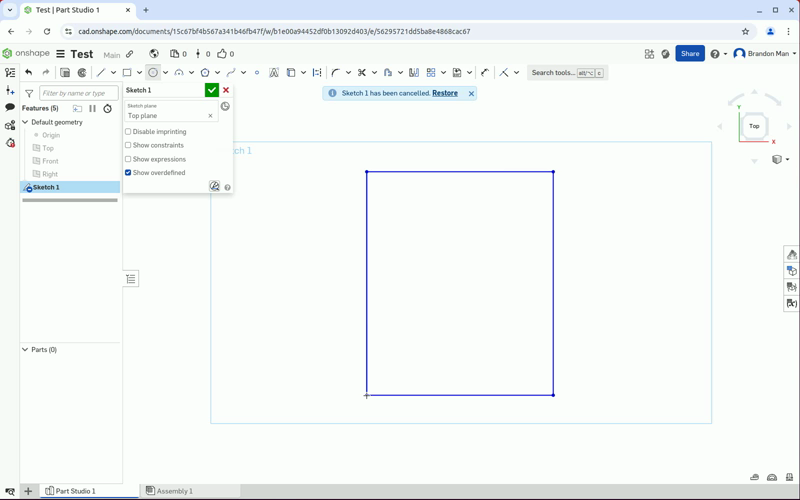
key_down(shift)
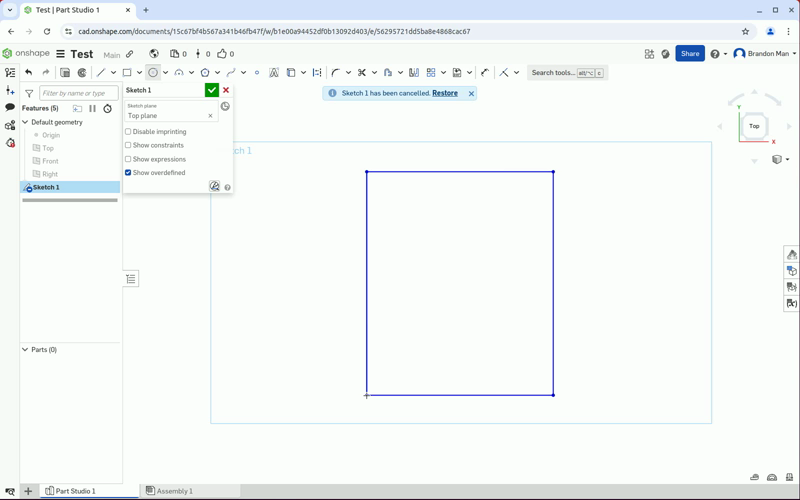
mouse_move(461, 282)
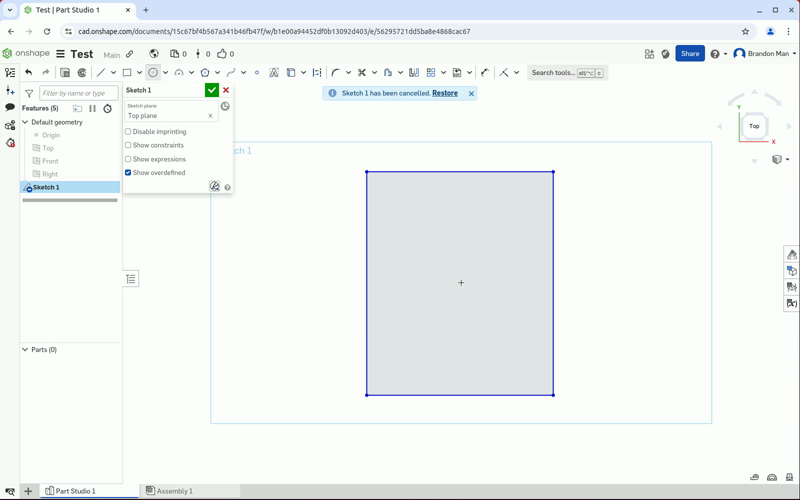
click(461, 282)
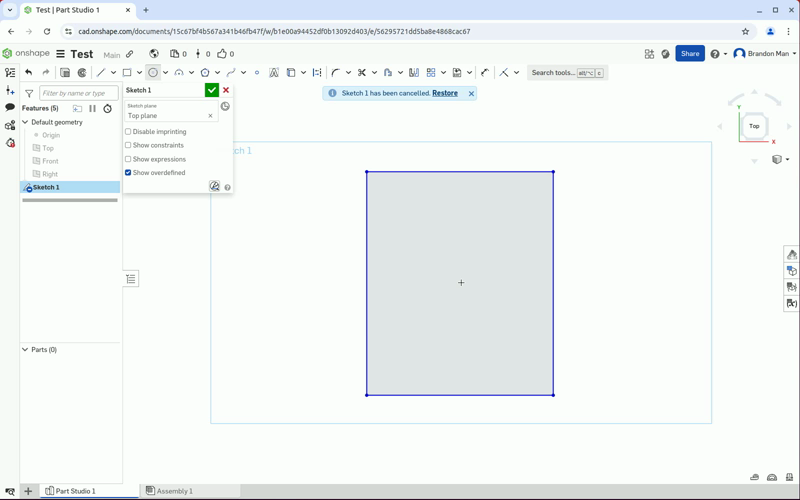
key_up(shift)
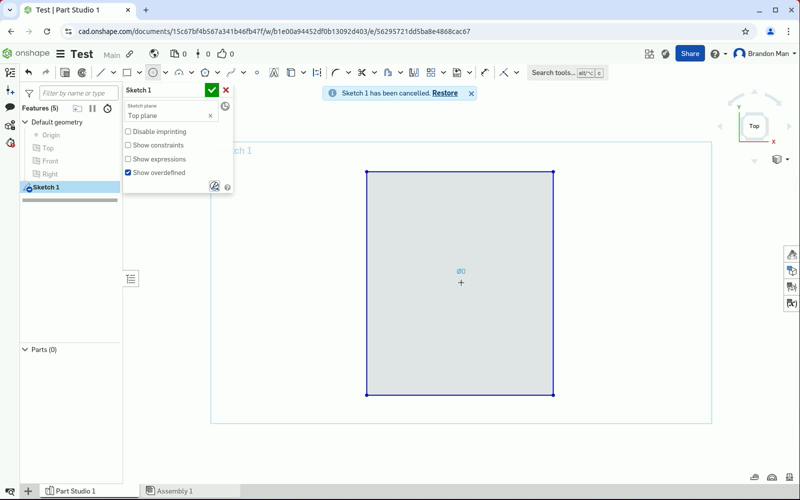
mouse_move(553, 282)
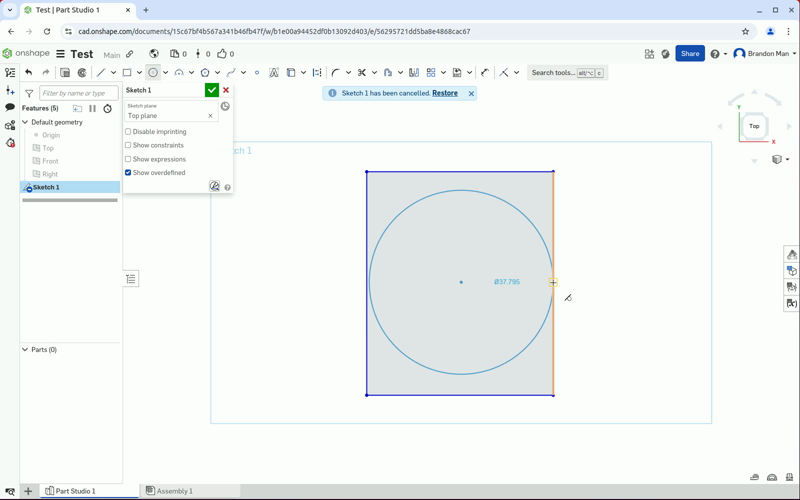
click(553, 282)
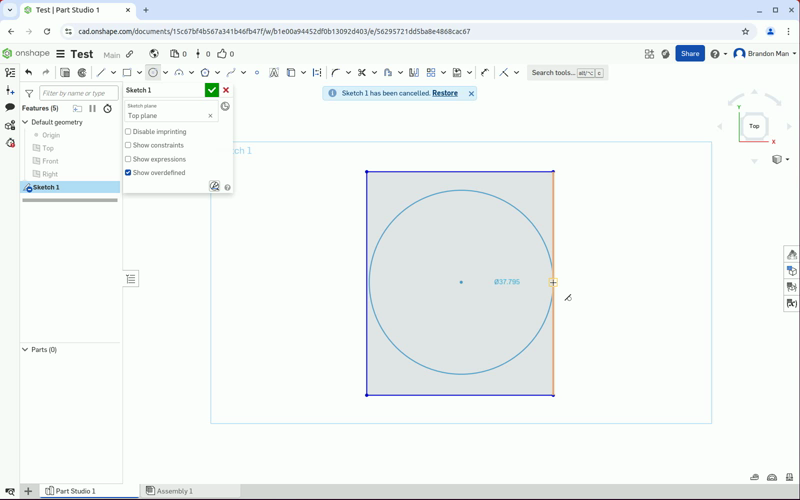
key(esc)
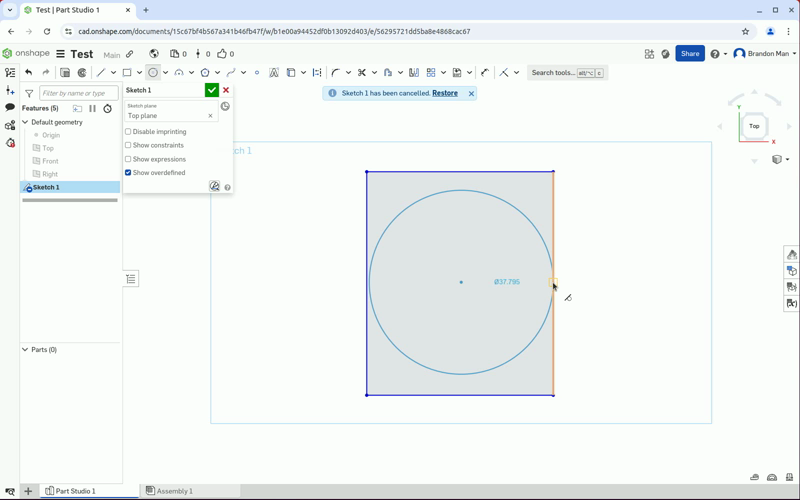
mouse_move(506, 189)
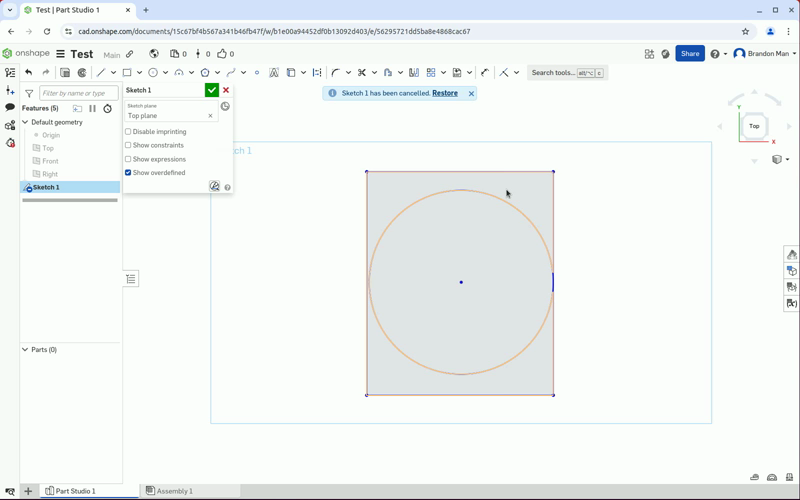
click(506, 189)
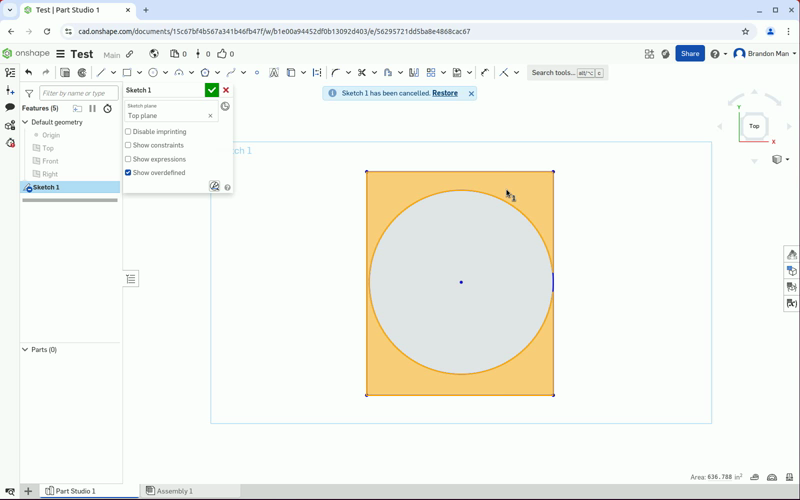
mouse_move(73, 352)
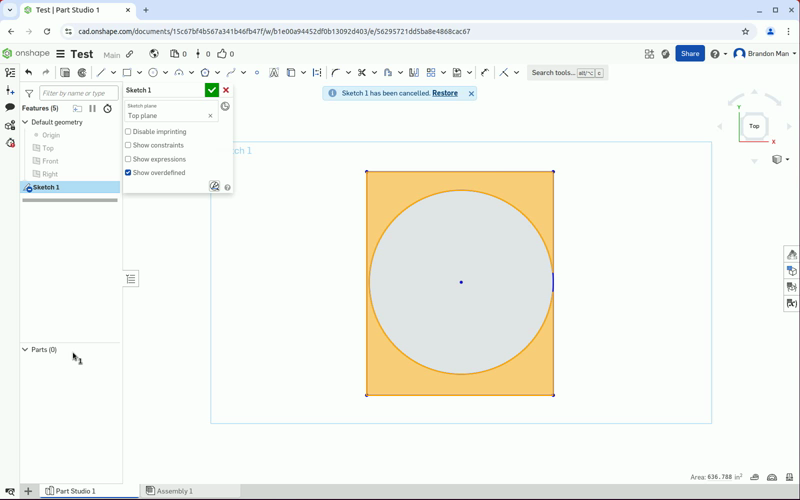
key(shift+y)
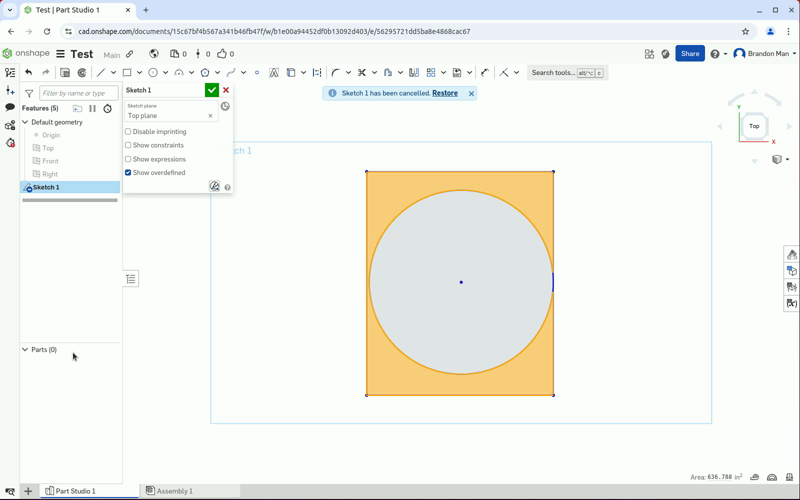
key(shift+e)
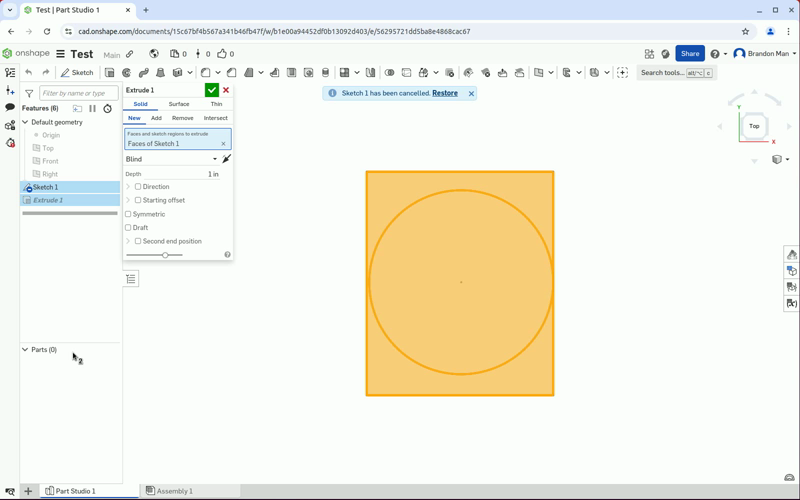
mouse_move(143, 106)
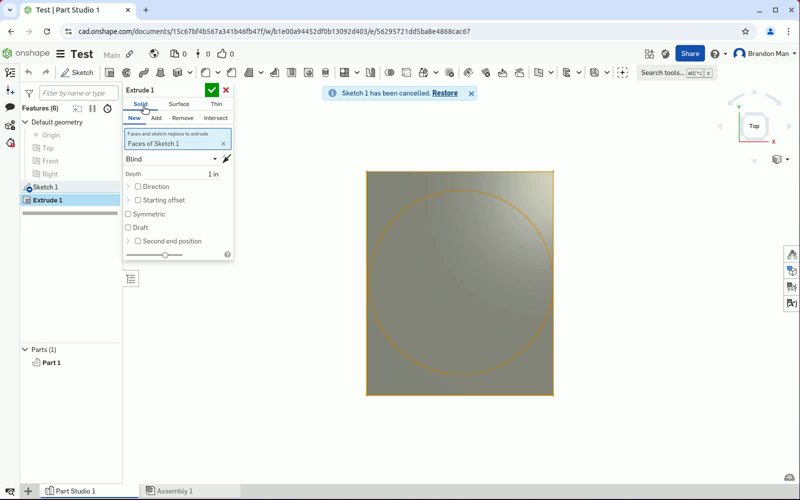
click(143, 106)
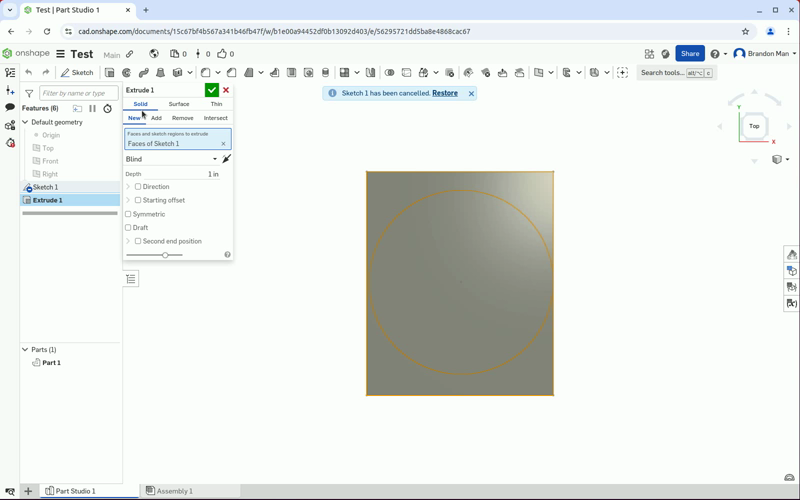
mouse_move(137, 120)
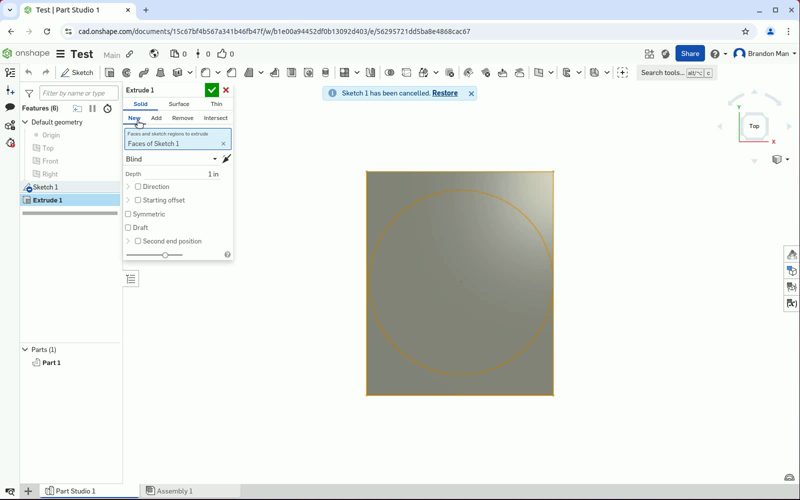
click(137, 120)
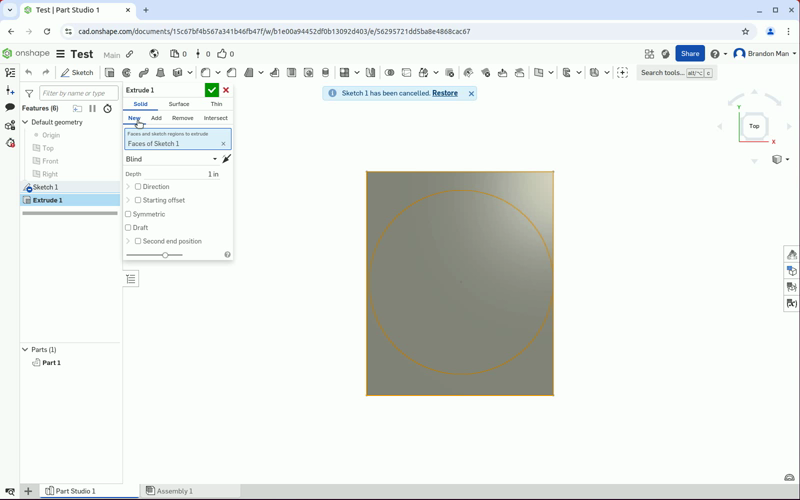
key(tab, 4)
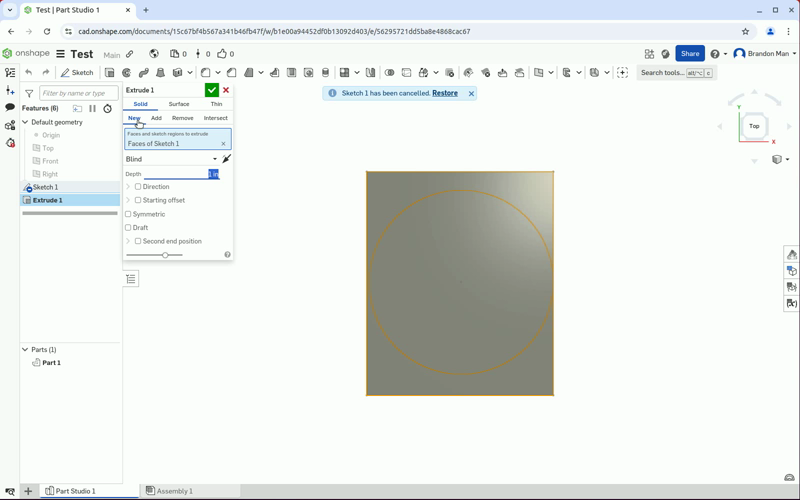
text(19.256)
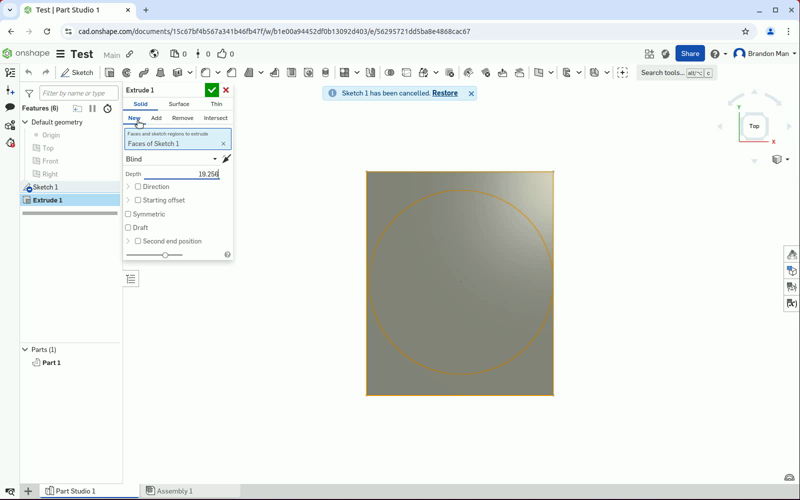
key(tab, 3)
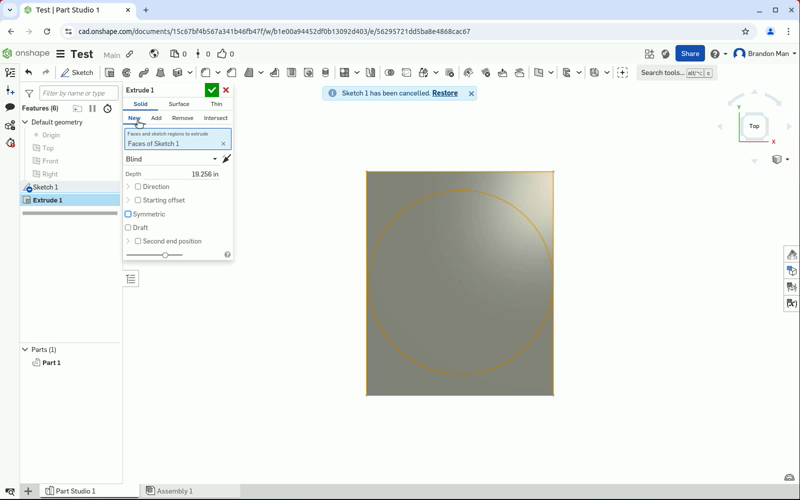
key(space)
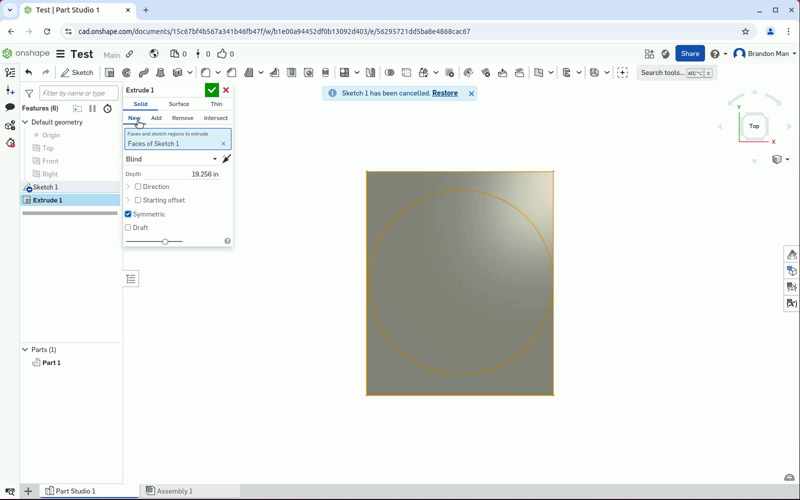
key(enter)
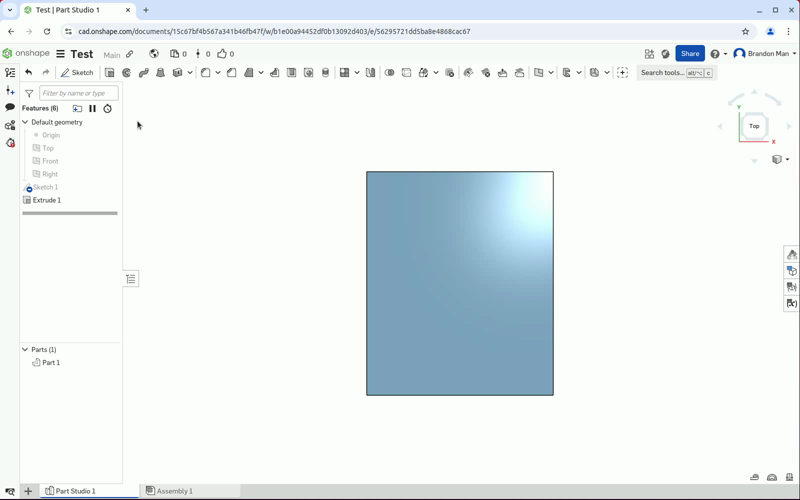
key(shift+h)
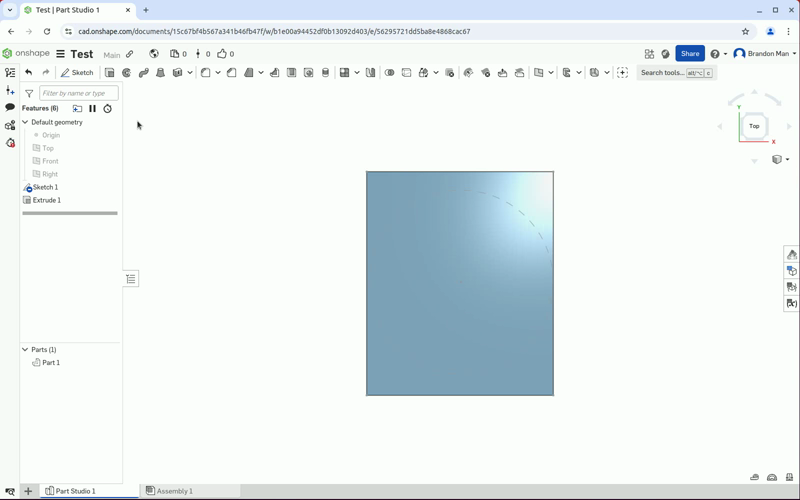
key(shift+h)
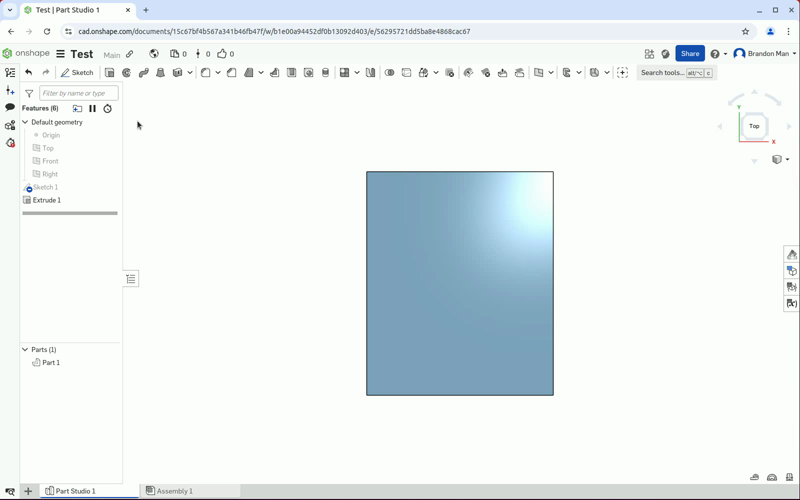
mouse_move(73, 189)
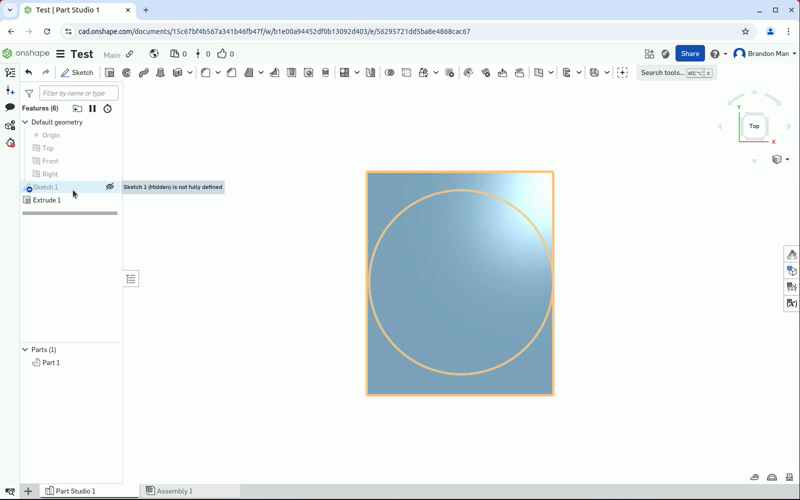
click(73, 189)
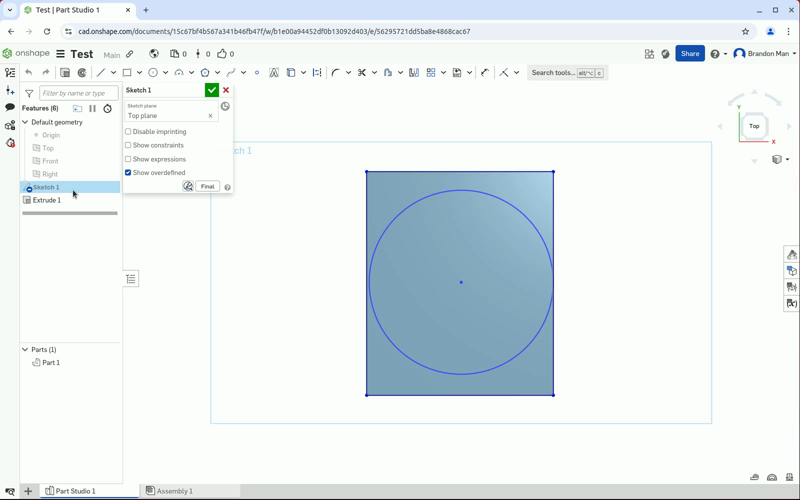
mouse_move(229, 92)
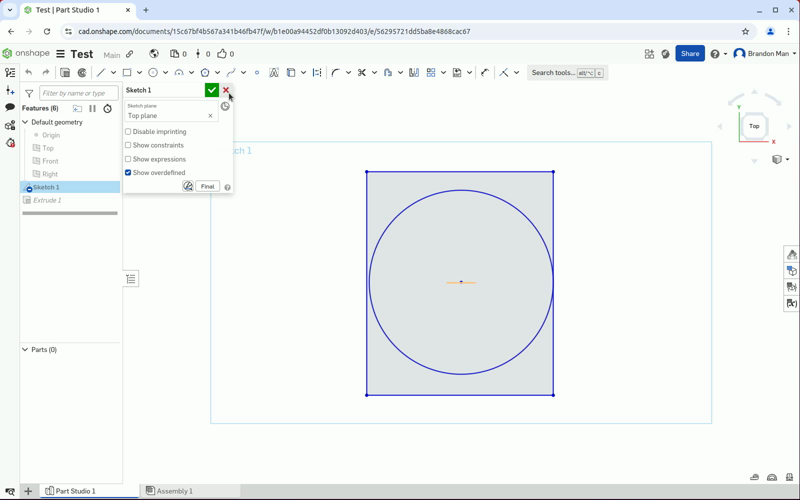
click(229, 92)
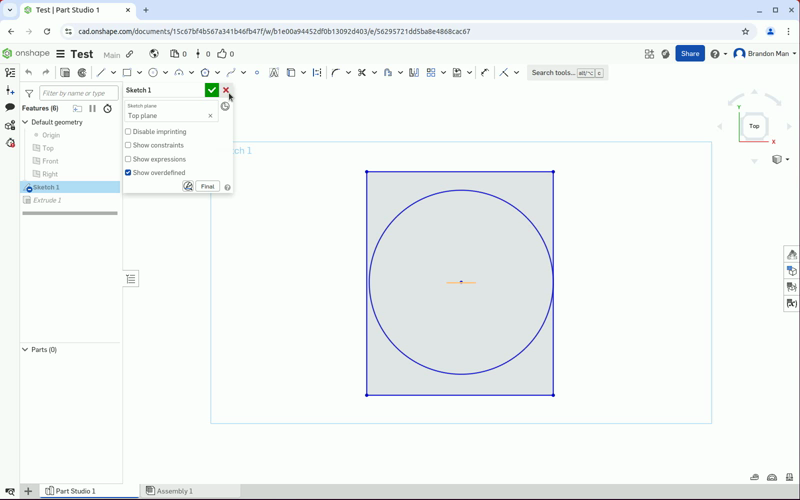
key(shift+s)
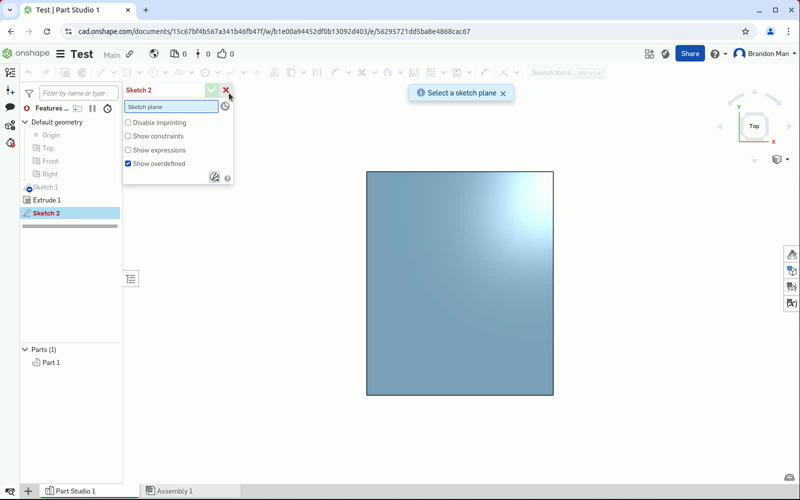
mouse_move(73, 150)
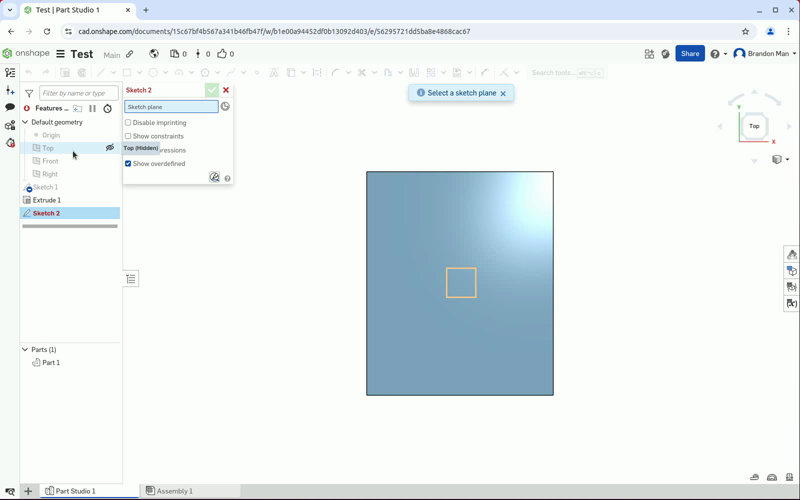
click(73, 150)
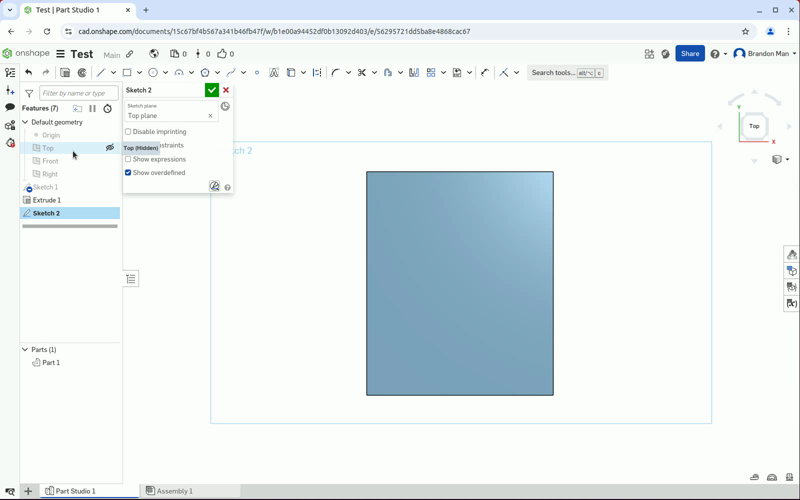
mouse_move(73, 352)
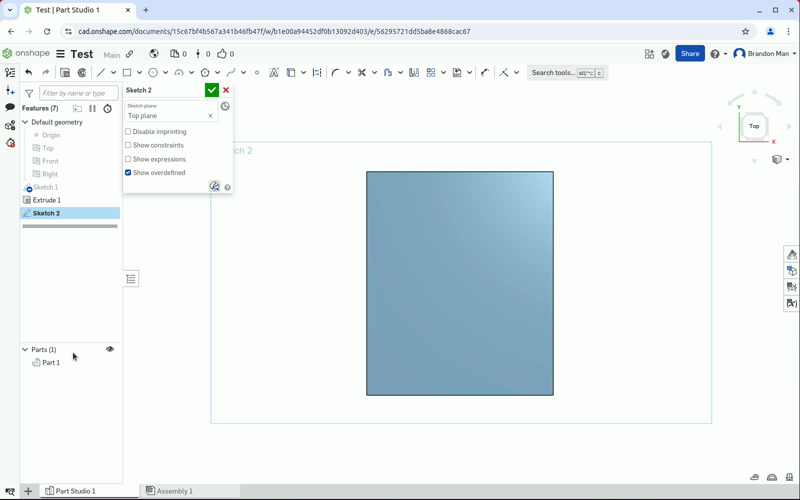
key(y)
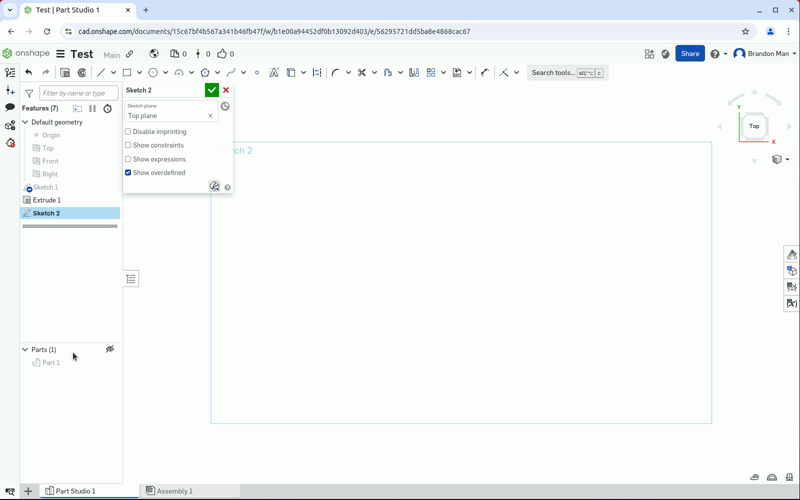
key(c)
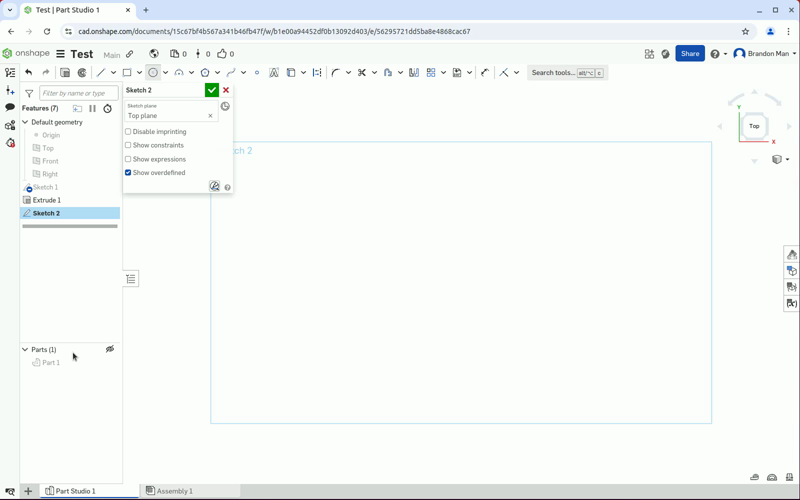
key_down(shift)
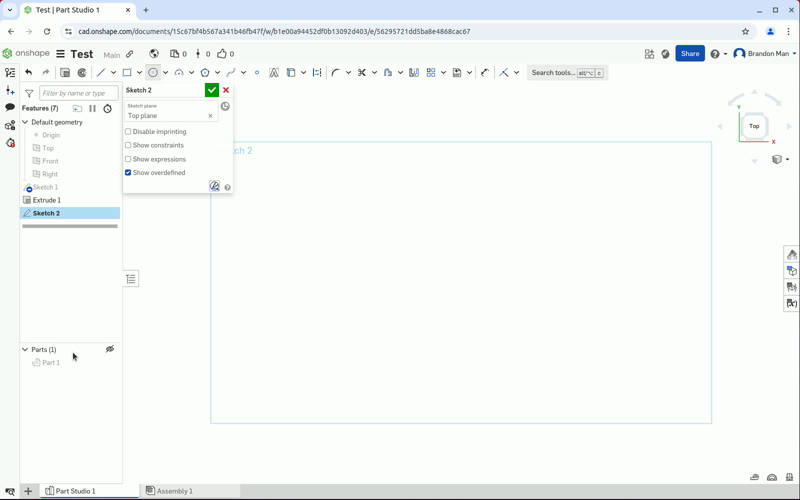
mouse_move(460, 282)
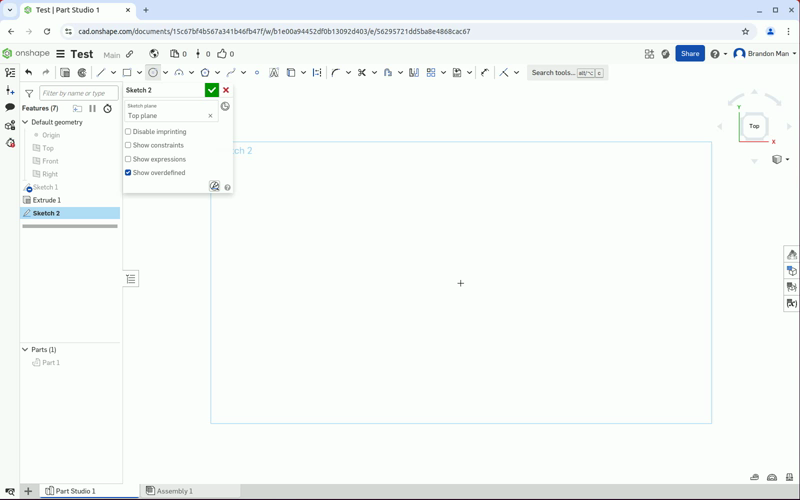
click(460, 282)
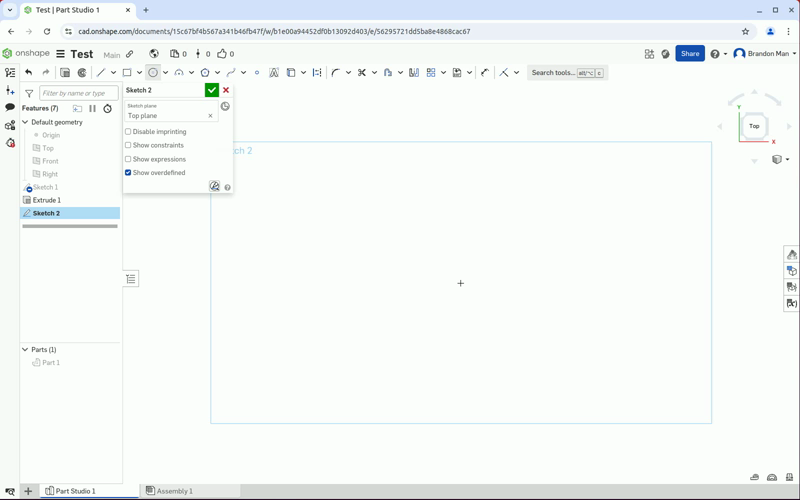
key_up(shift)
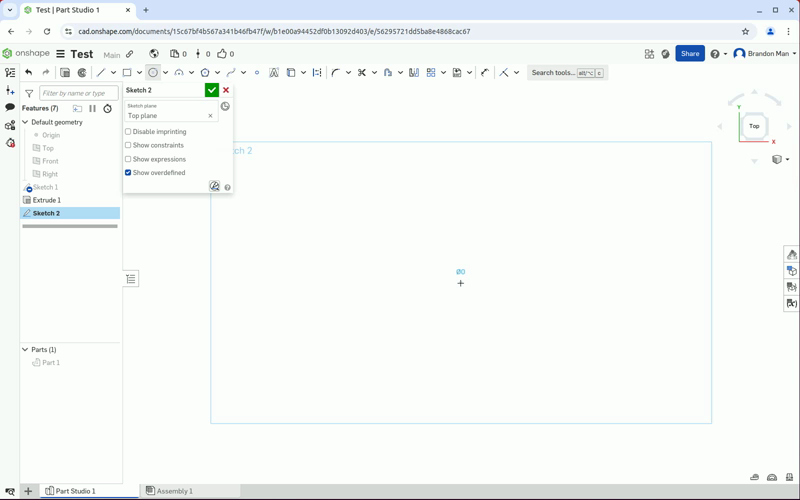
mouse_move(553, 282)
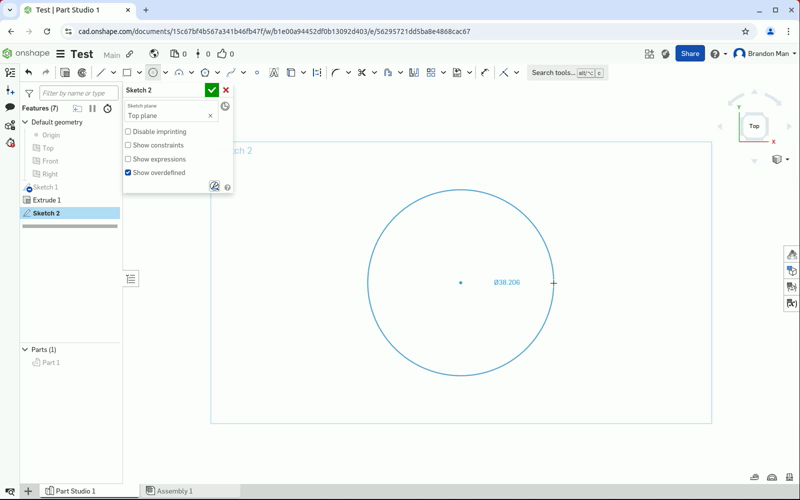
click(553, 282)
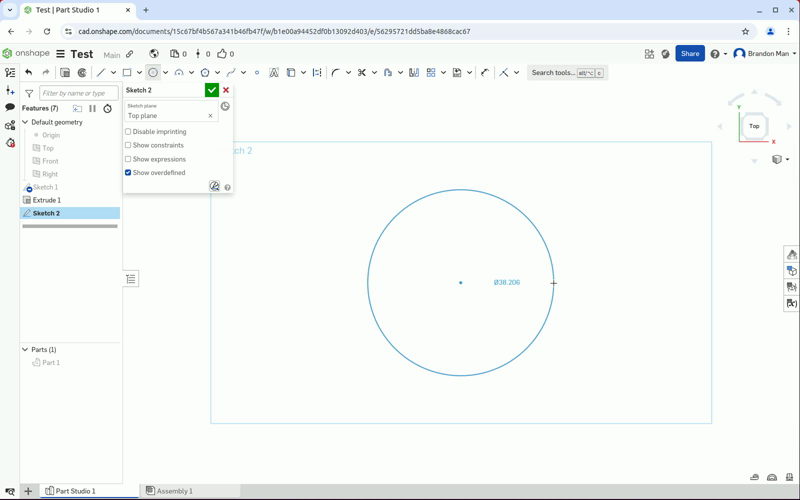
key(esc)
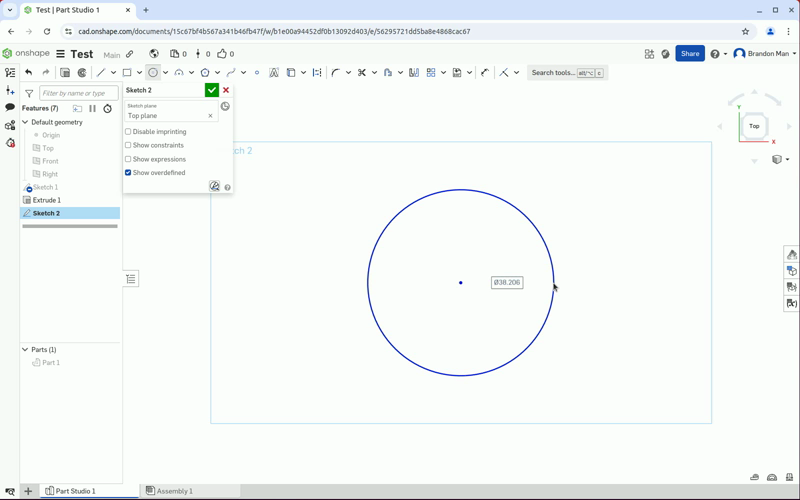
mouse_move(395, 263)
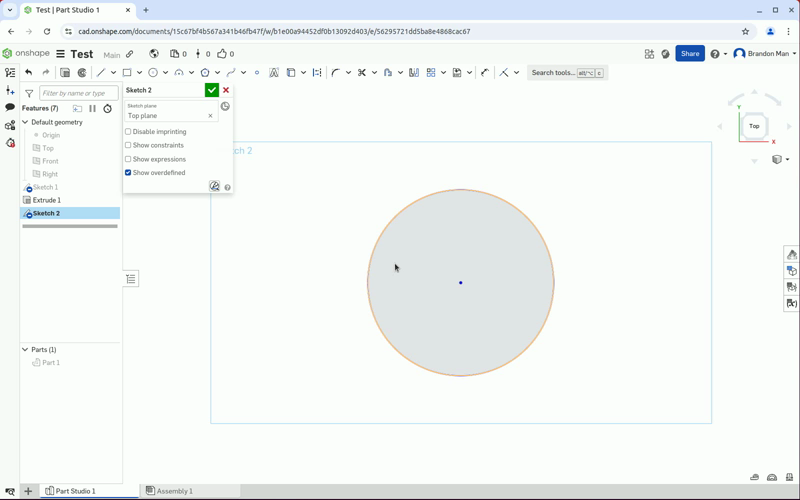
click(395, 263)
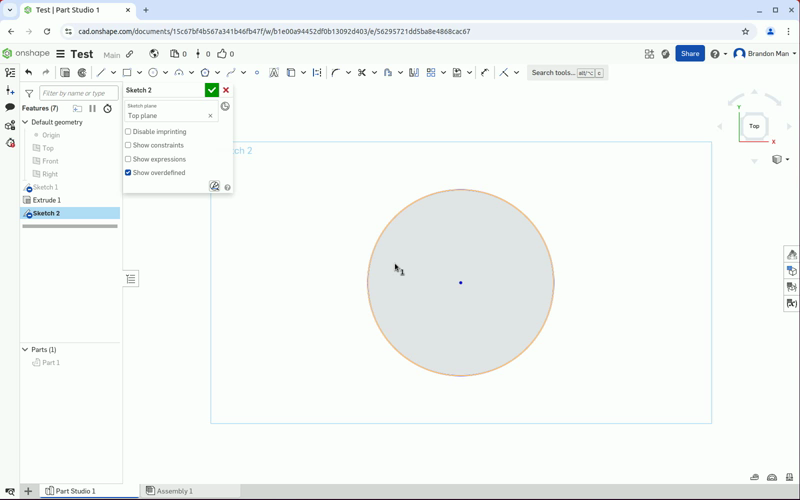
mouse_move(73, 352)
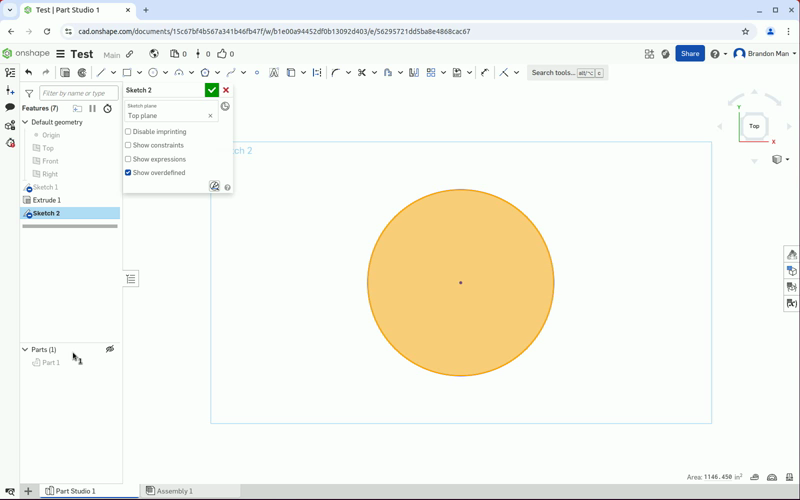
key(shift+y)
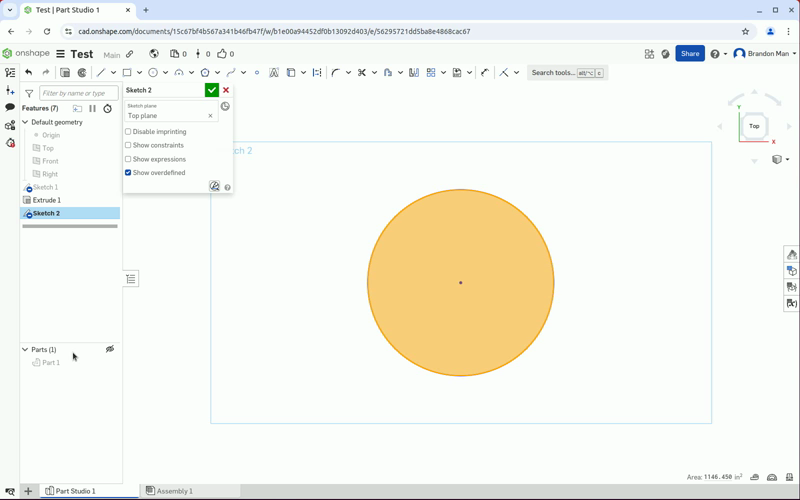
key(shift+e)
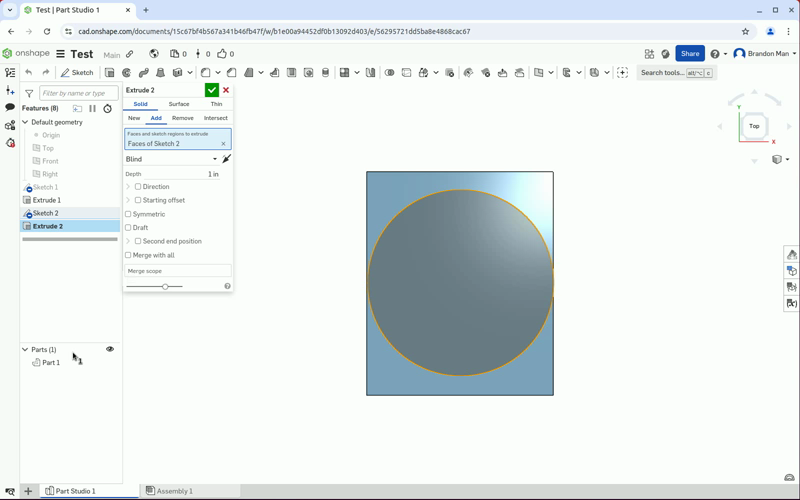
mouse_move(143, 106)
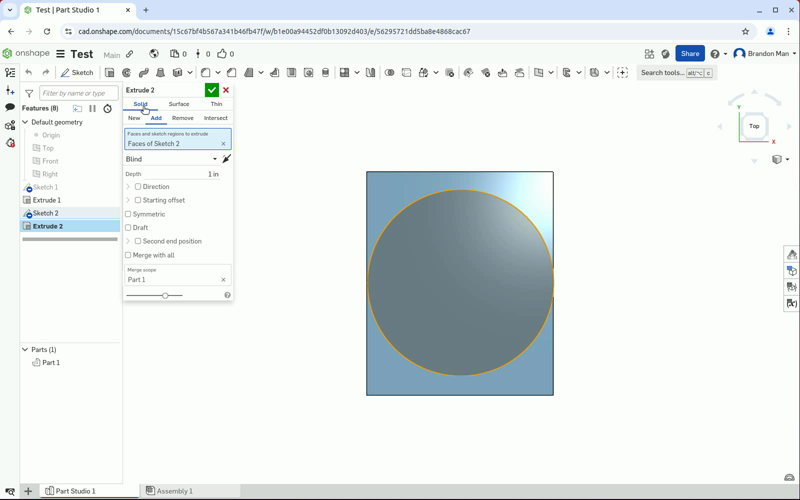
click(143, 106)
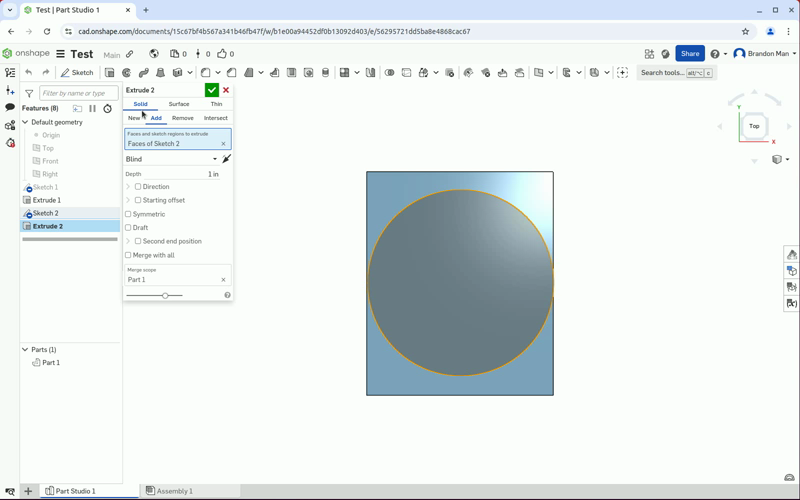
mouse_move(137, 120)
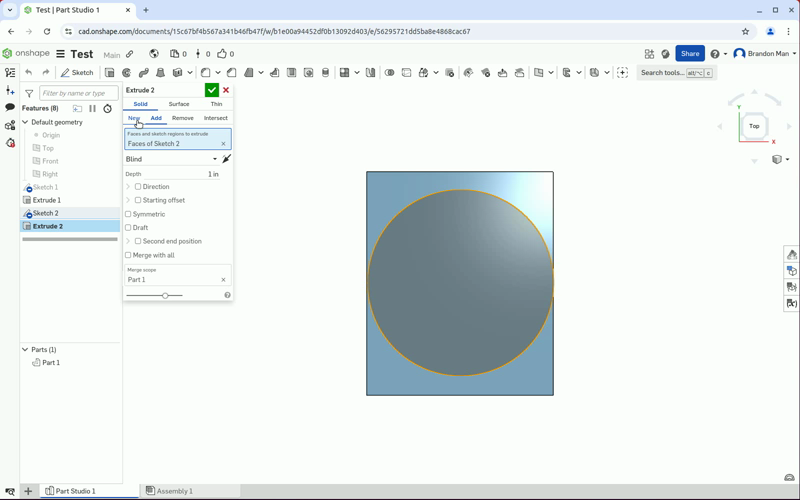
click(137, 120)
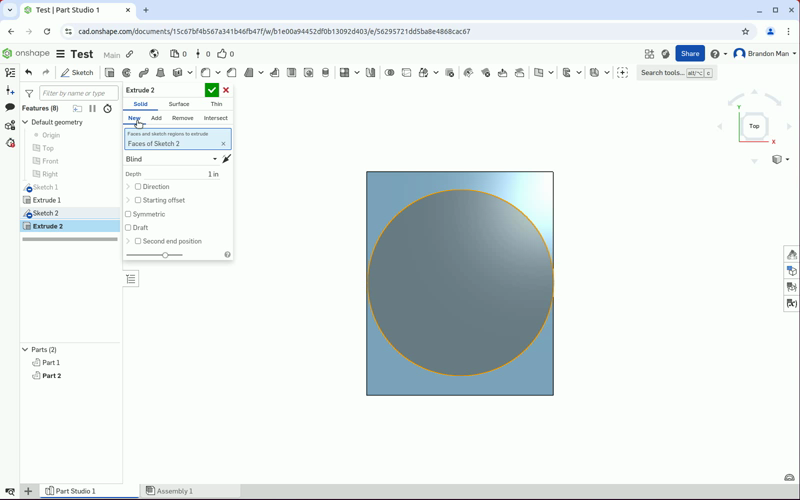
key(tab, 4)
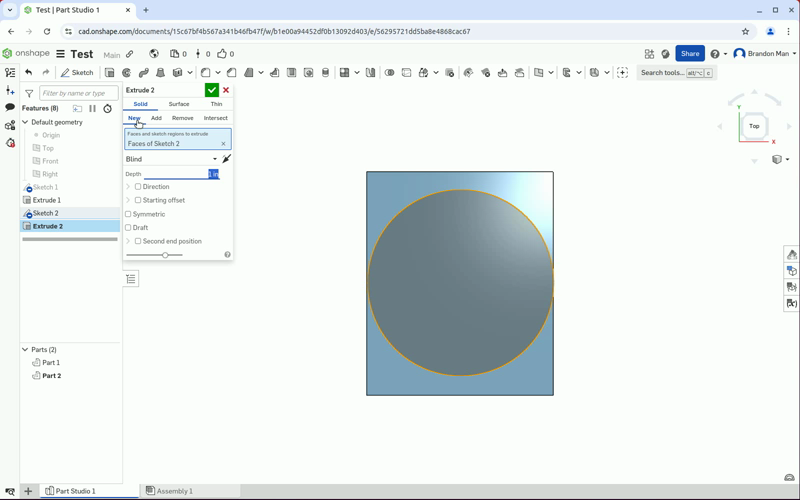
text(19.256)
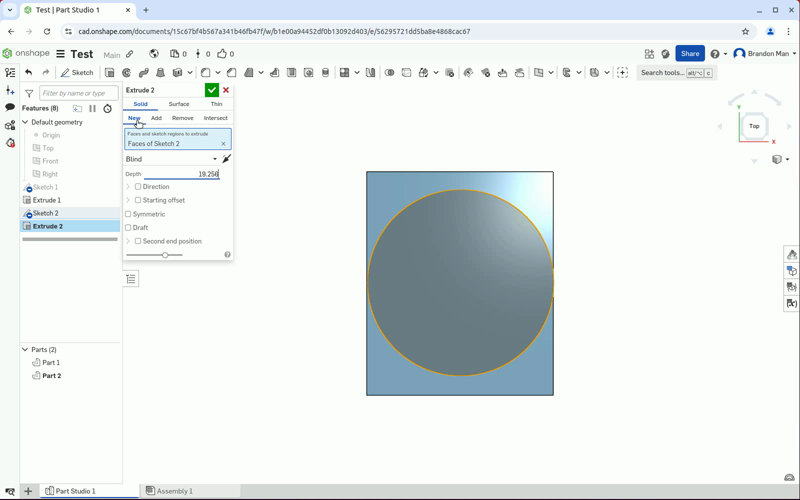
key(tab, 3)
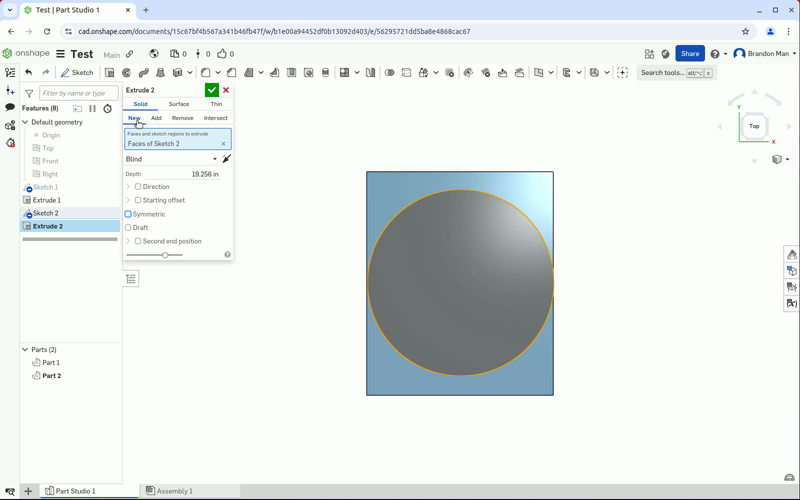
key(space)
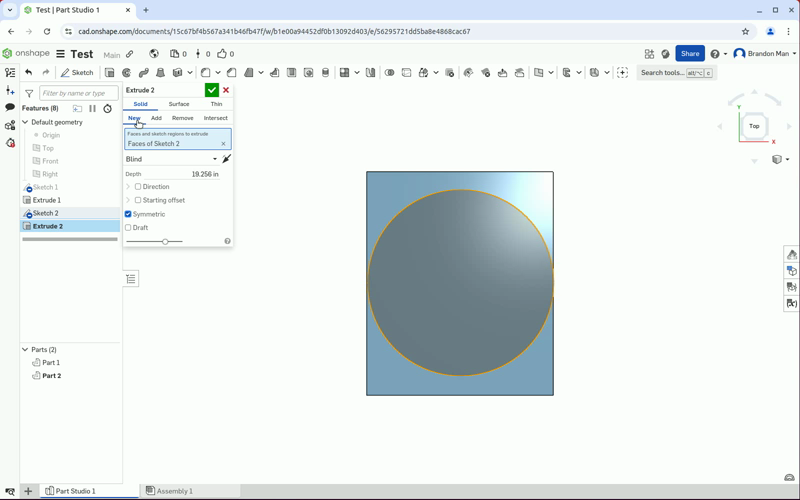
key(enter)
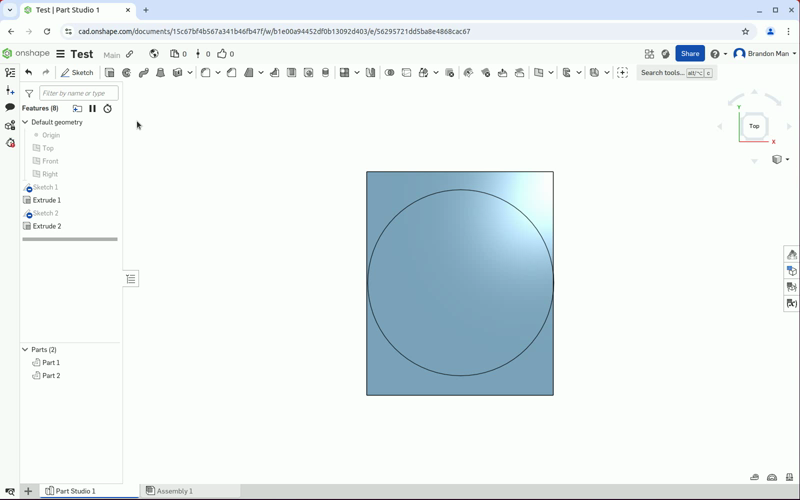
key(shift+h)
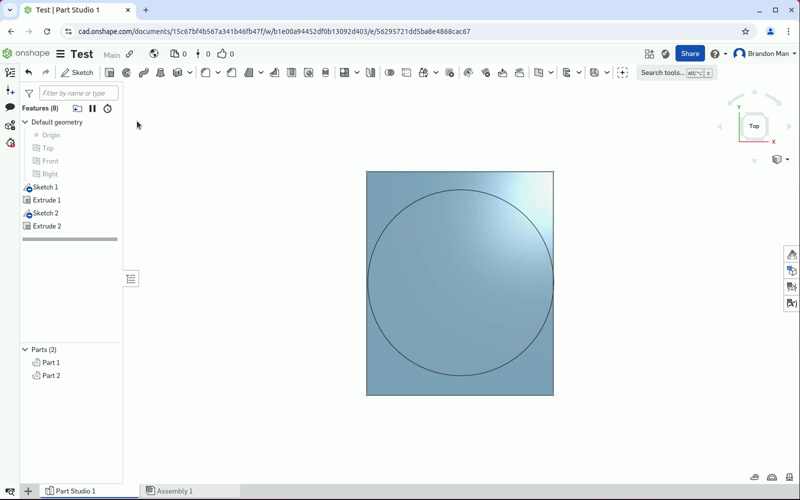
key(shift+h)
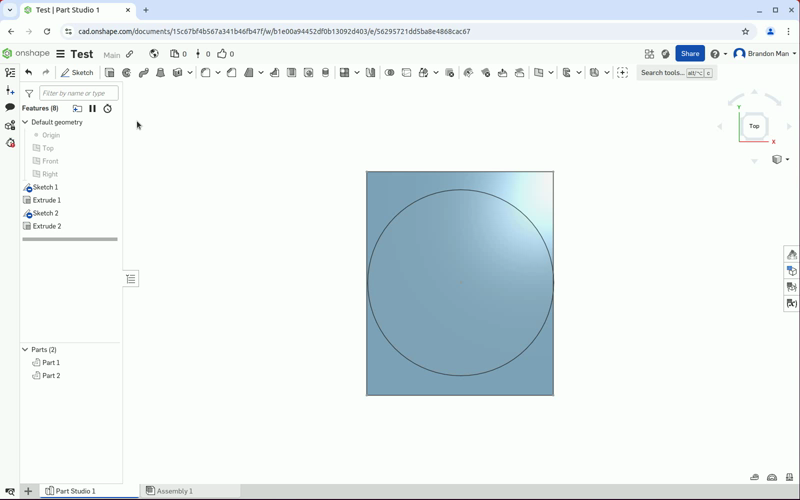
key(shift+7)
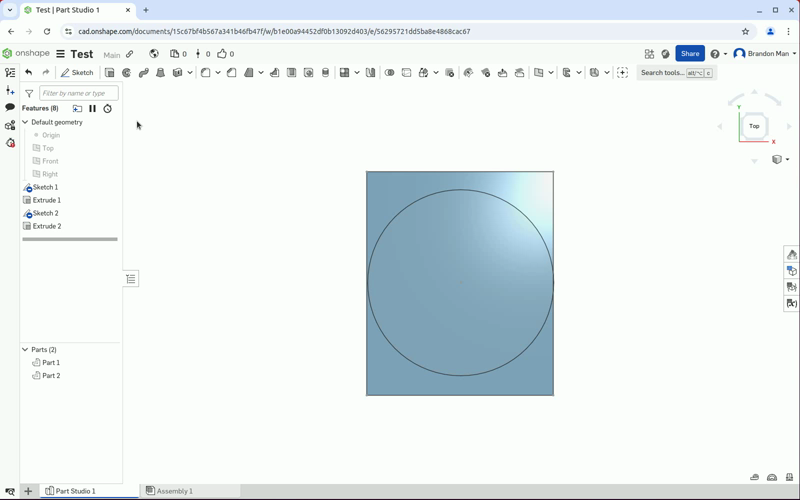
key(up, 3)
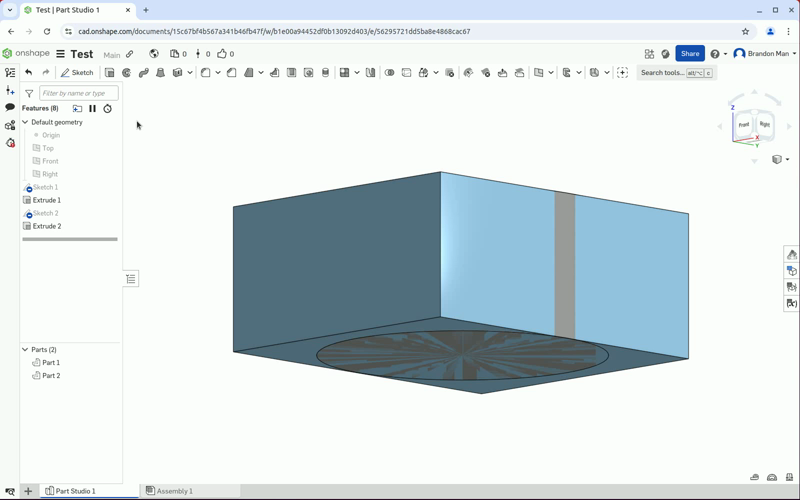
key(left, 3)
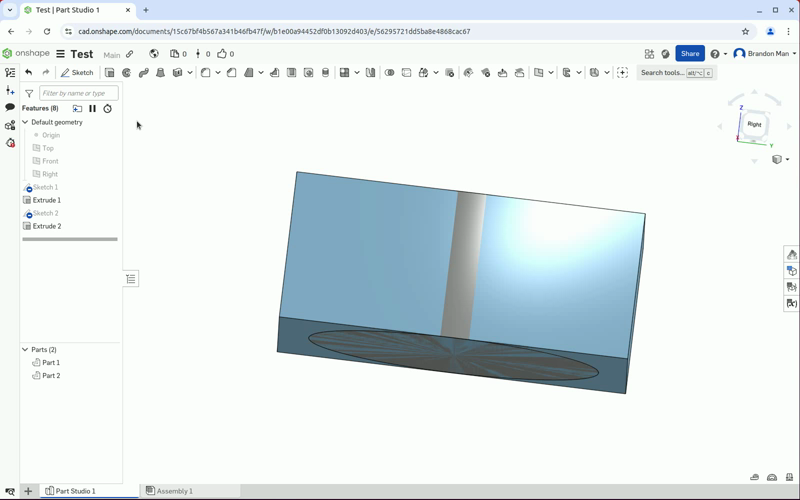
key(right, 3)
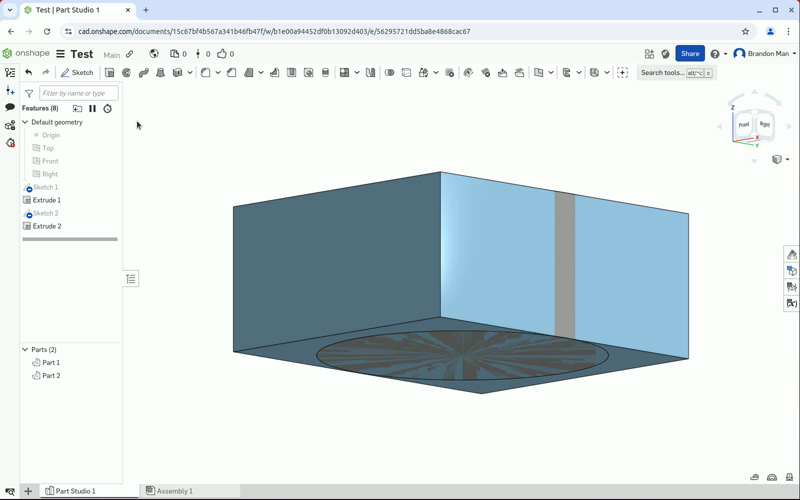
key(down, 3)
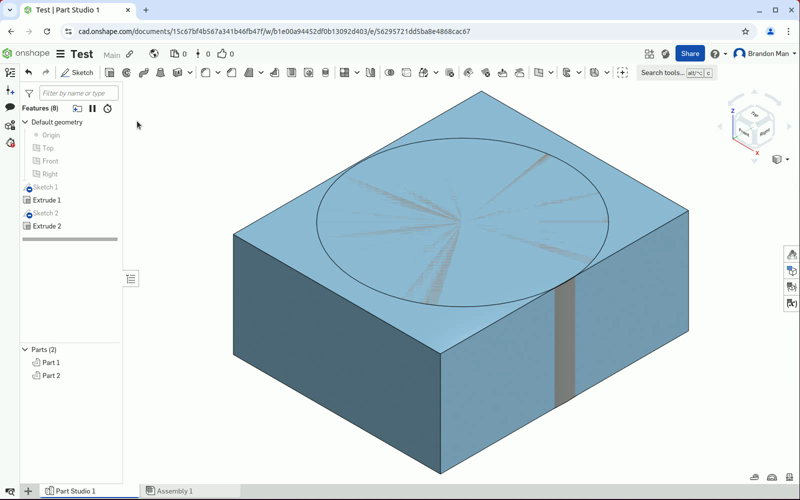
mouse_move(73, 189)
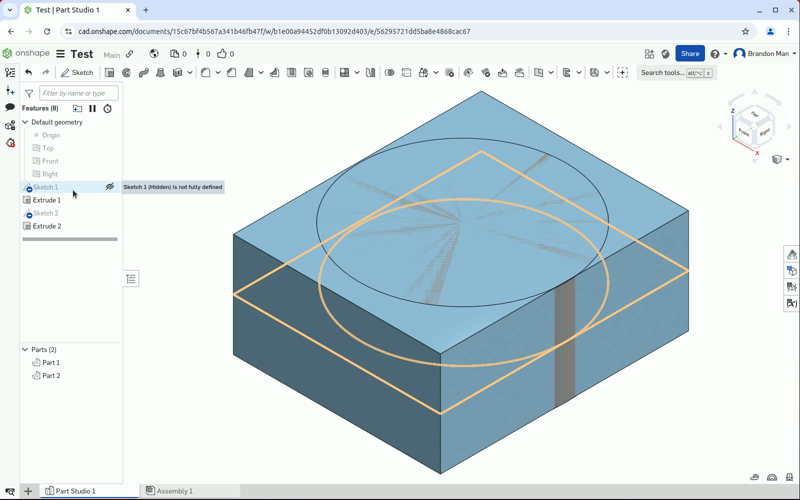
click(73, 189)